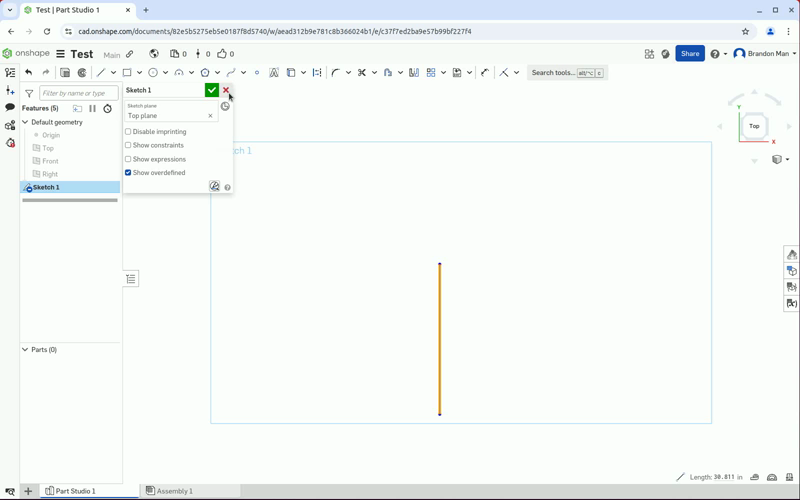
key(shift+h)
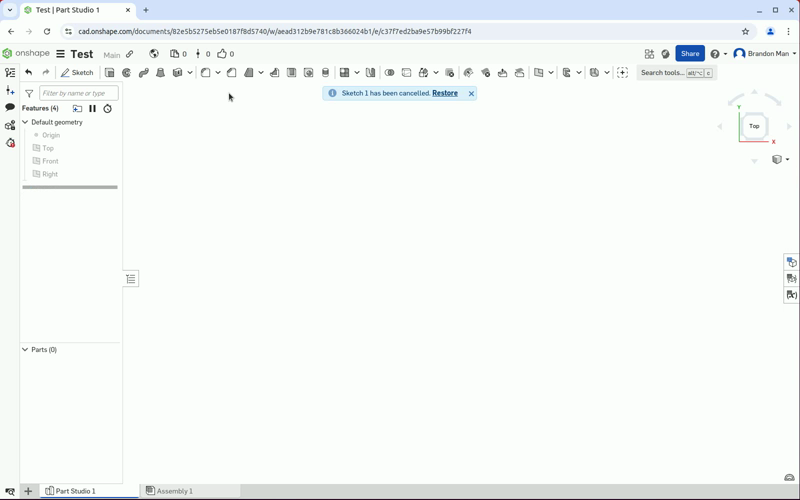
mouse_move(73, 352)
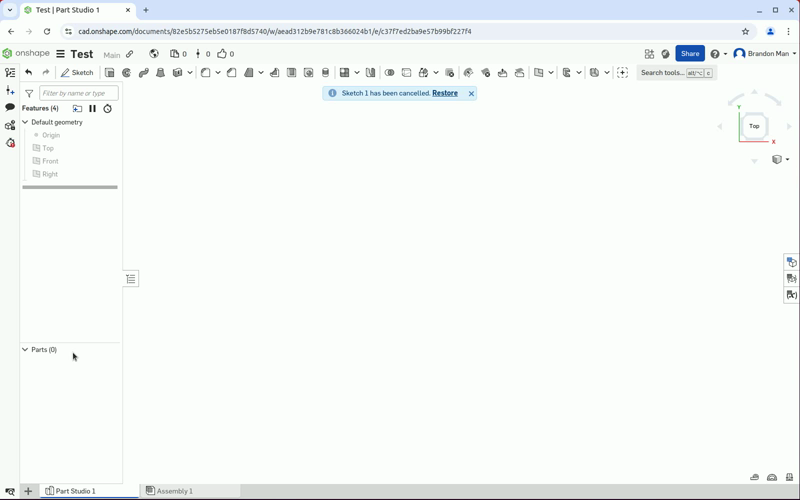
key(y)
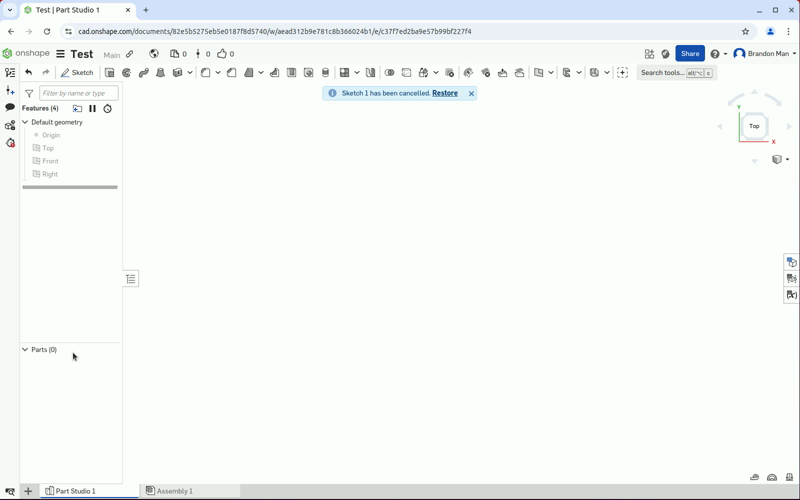
key(shift+p)
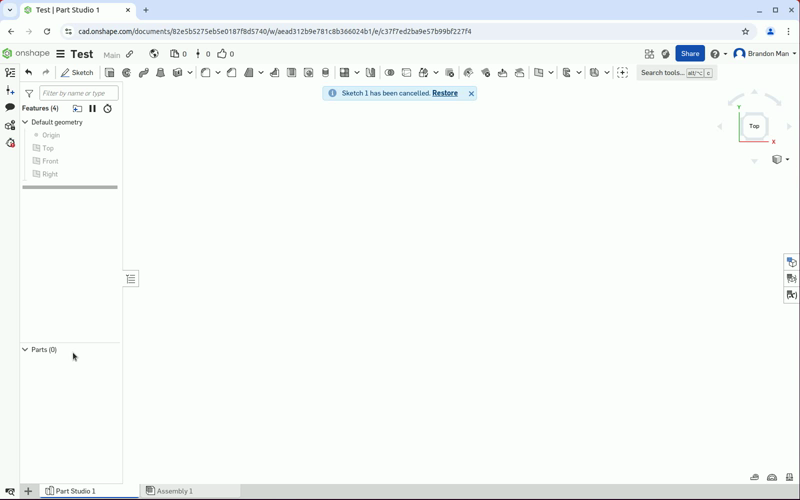
key(space)
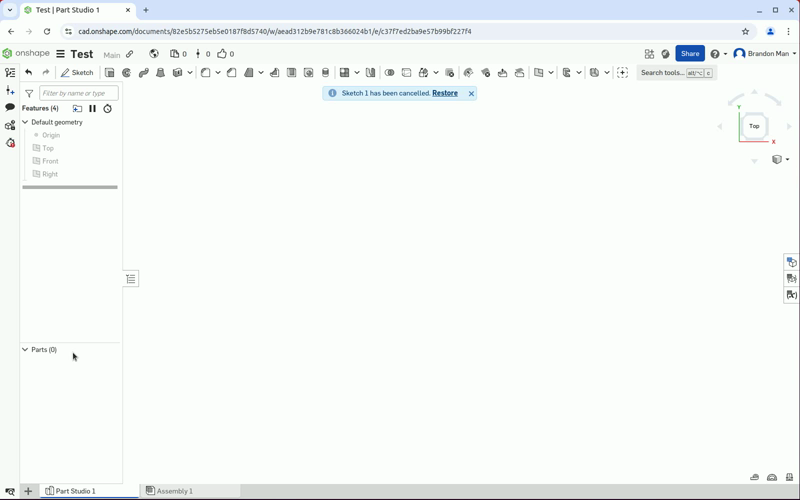
key_down(shift)
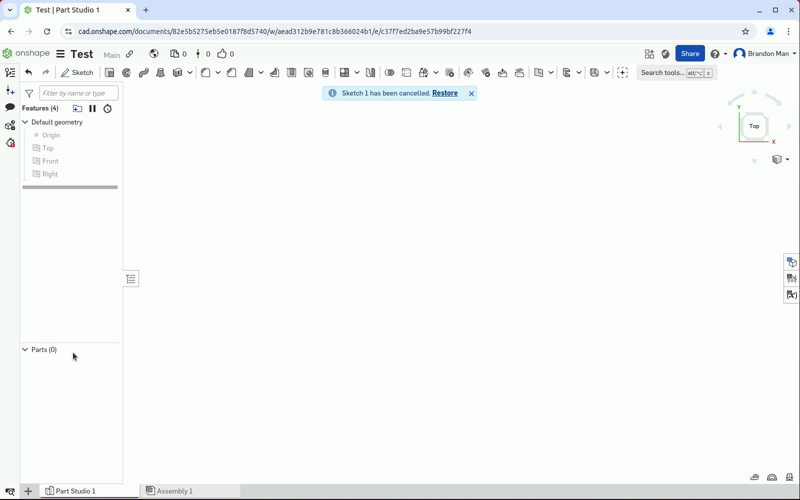
key(up)
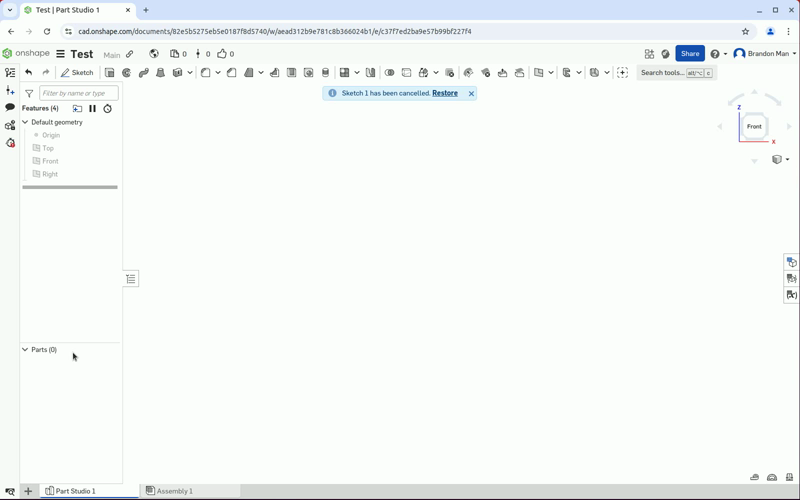
key_up(shift)
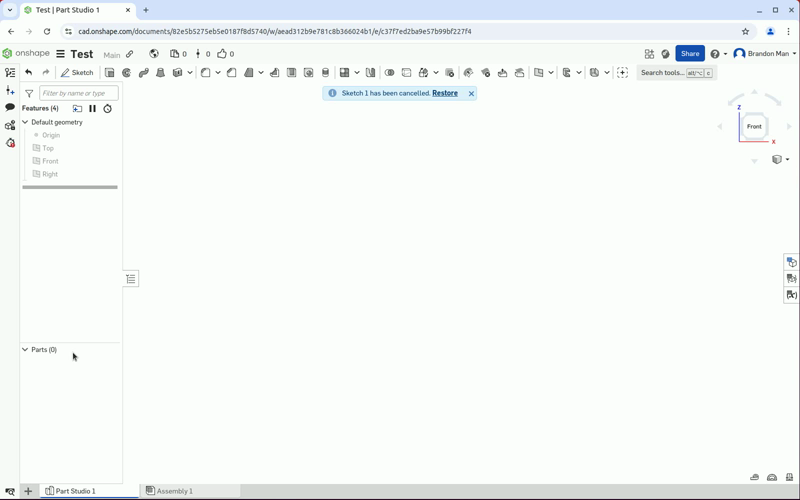
mouse_move(73, 352)
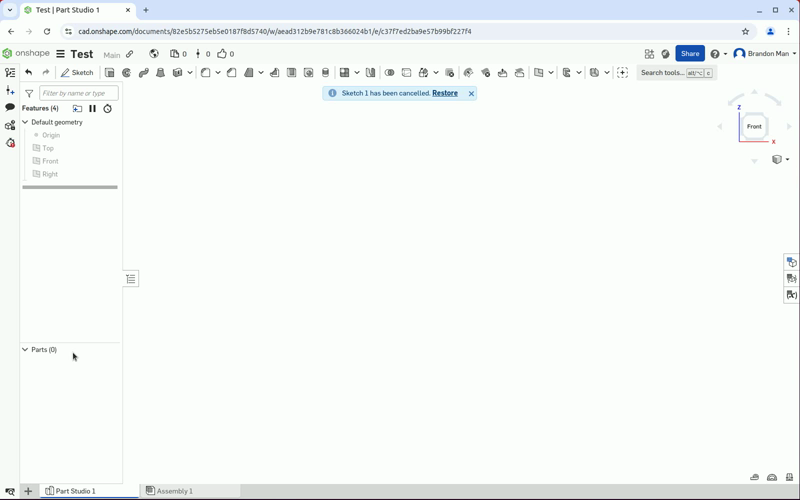
key(shift+y)
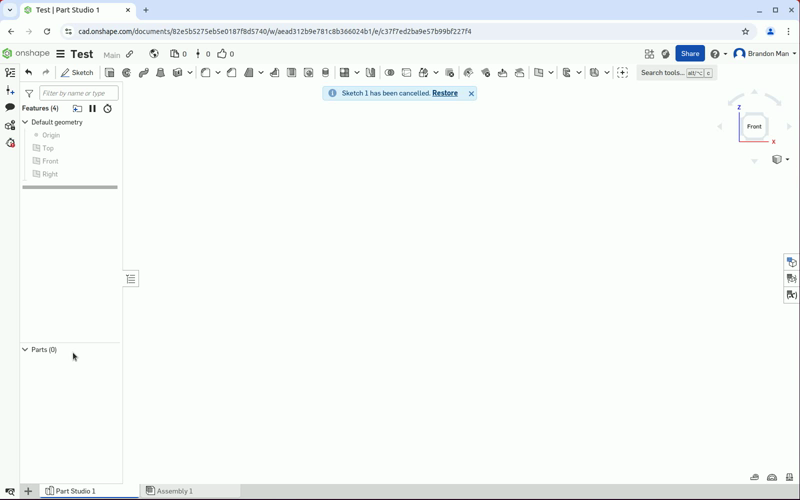
key(shift+s)
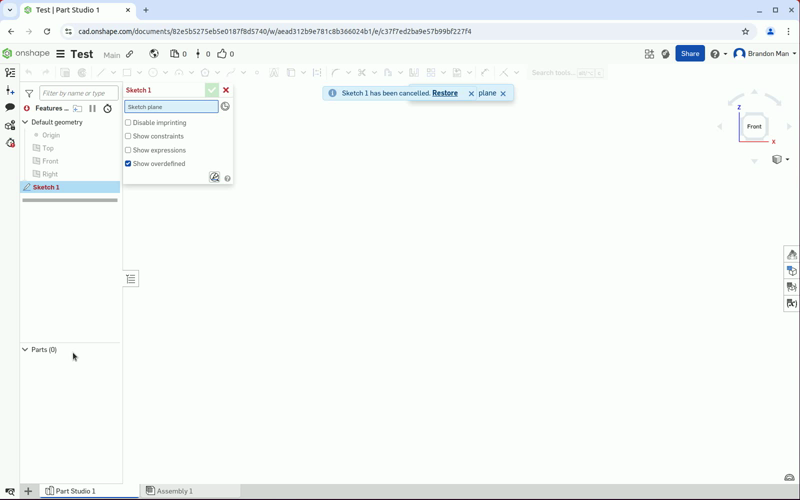
mouse_move(73, 163)
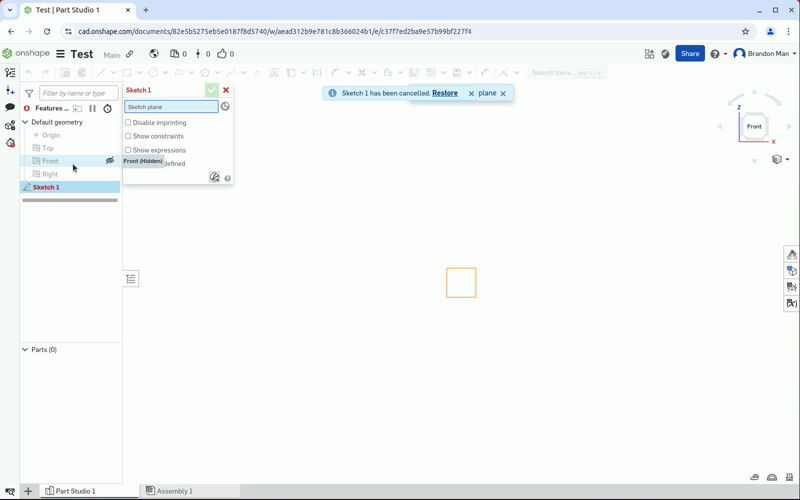
click(73, 163)
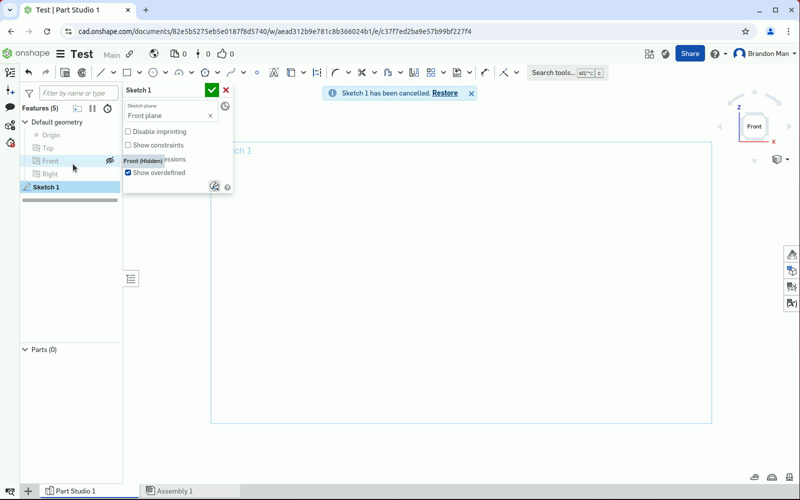
mouse_move(73, 352)
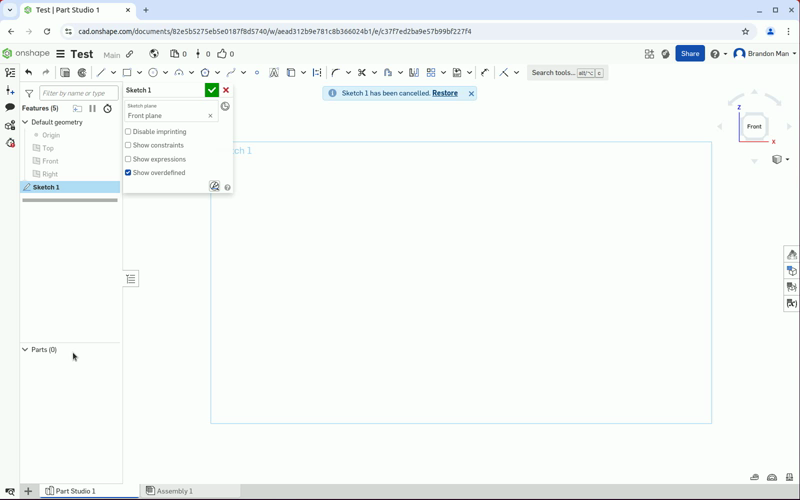
key(y)
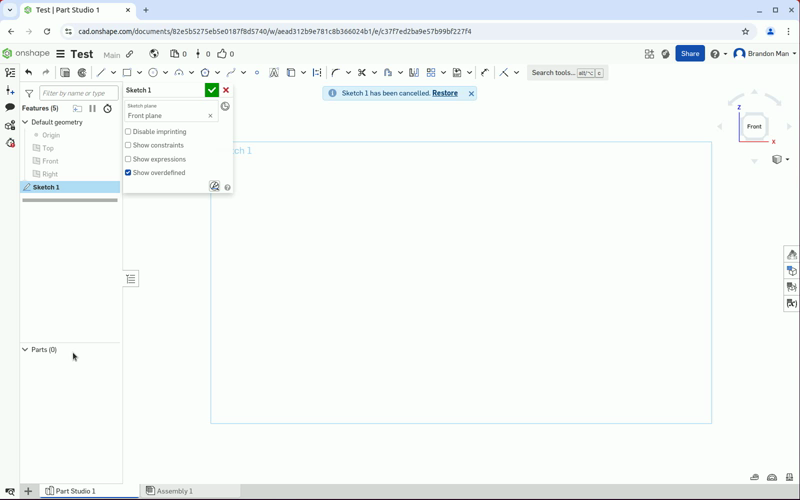
key(l)
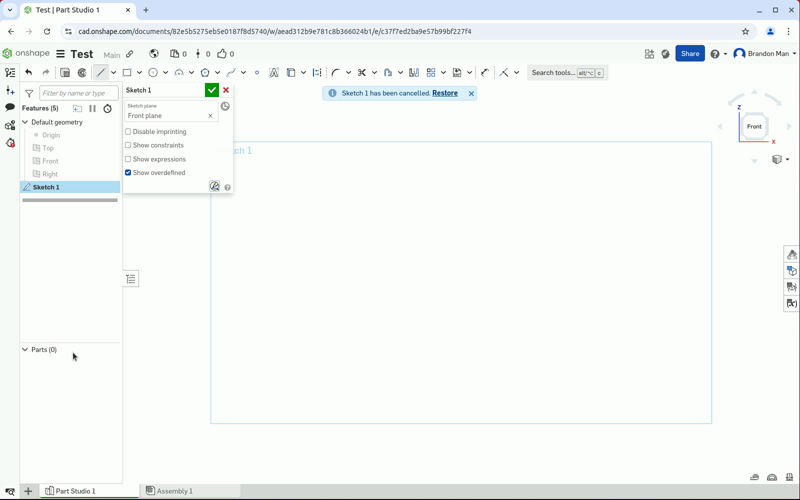
key_down(shift)
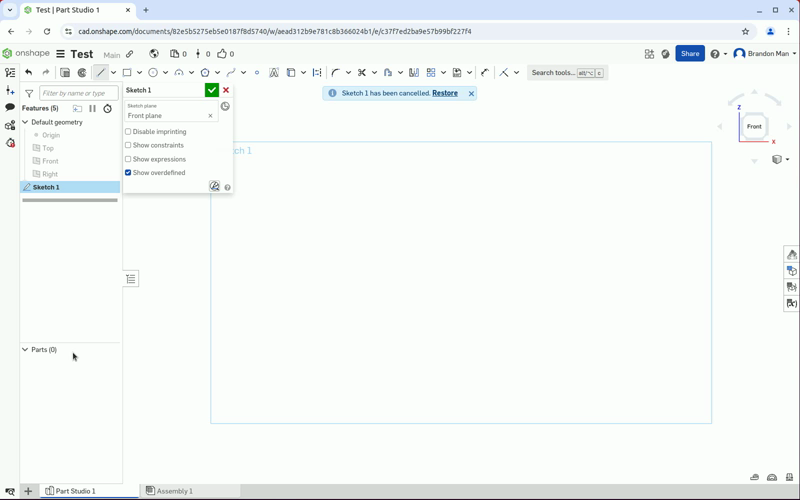
mouse_move(460, 282)
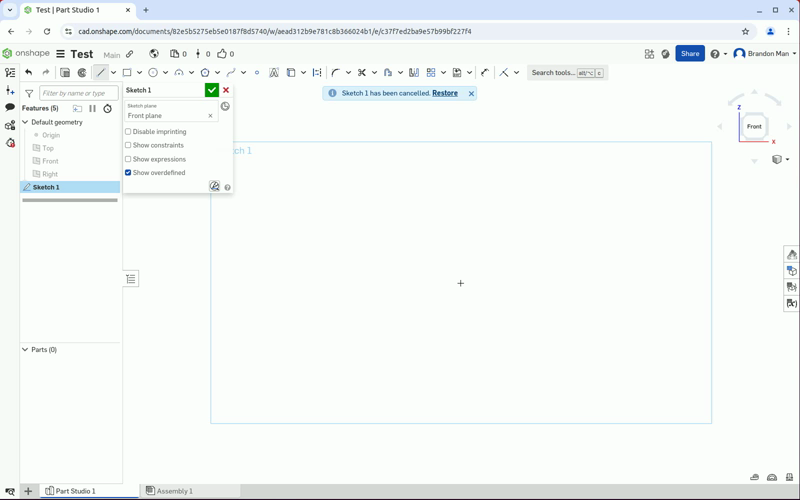
click(460, 282)
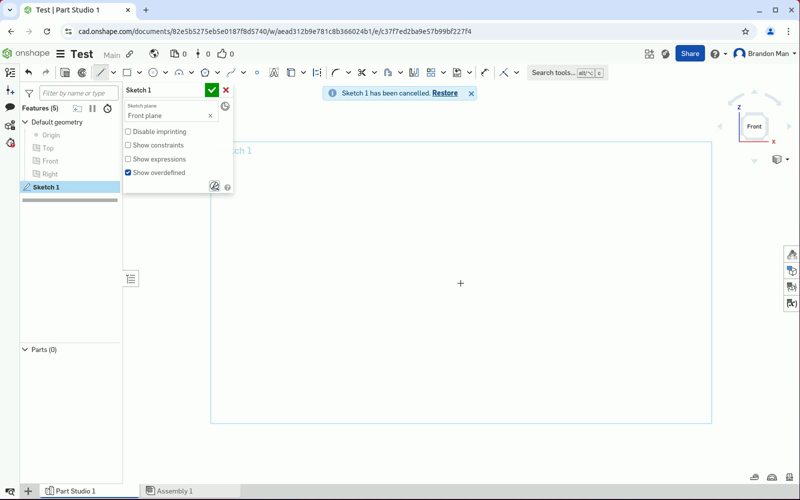
key_up(shift)
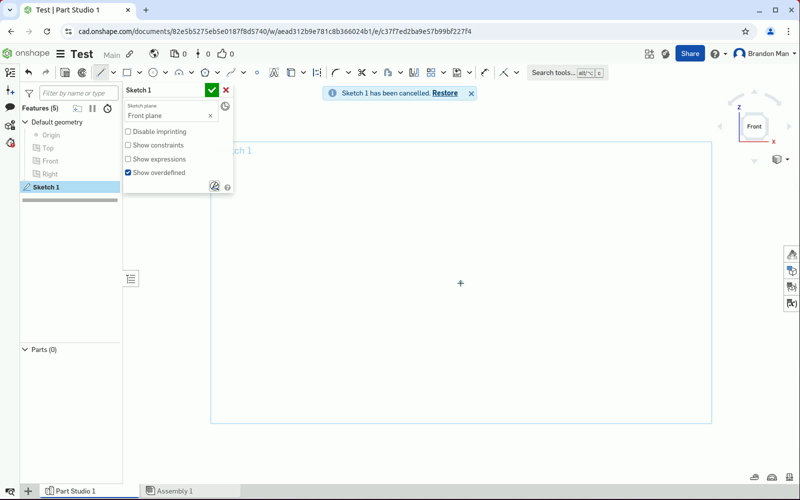
key_down(shift)
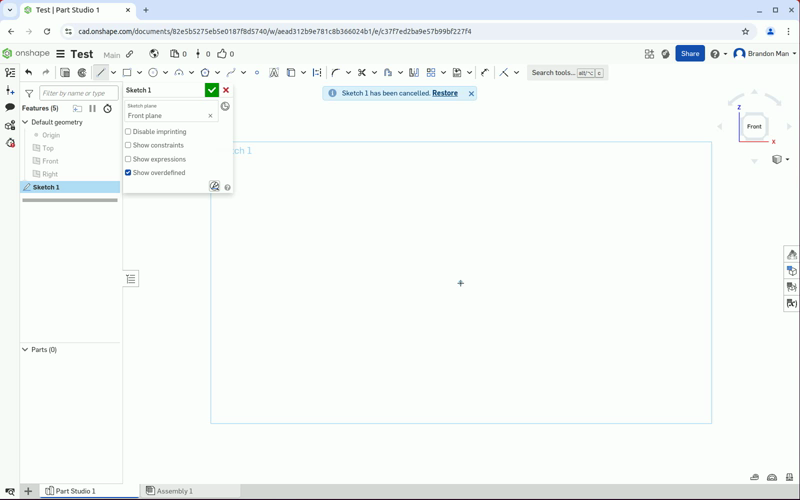
mouse_move(562, 282)
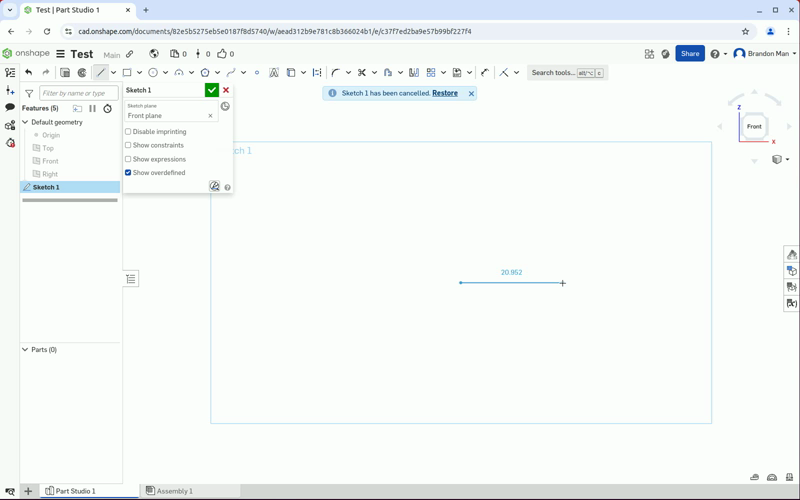
click(562, 282)
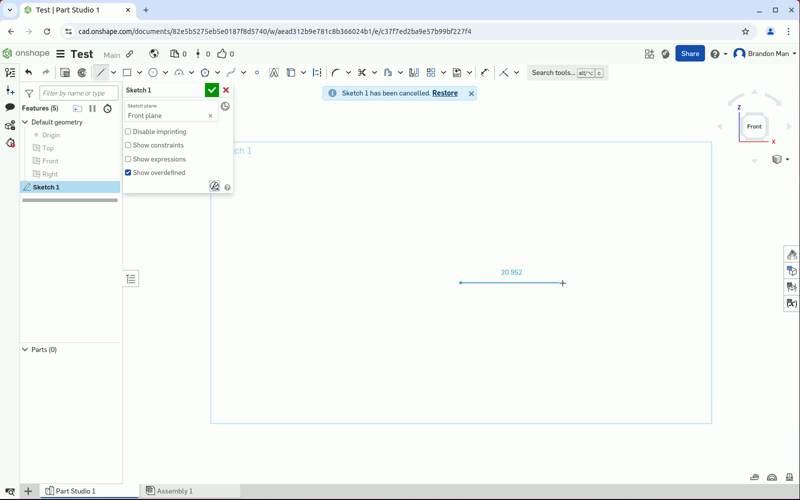
key_up(shift)
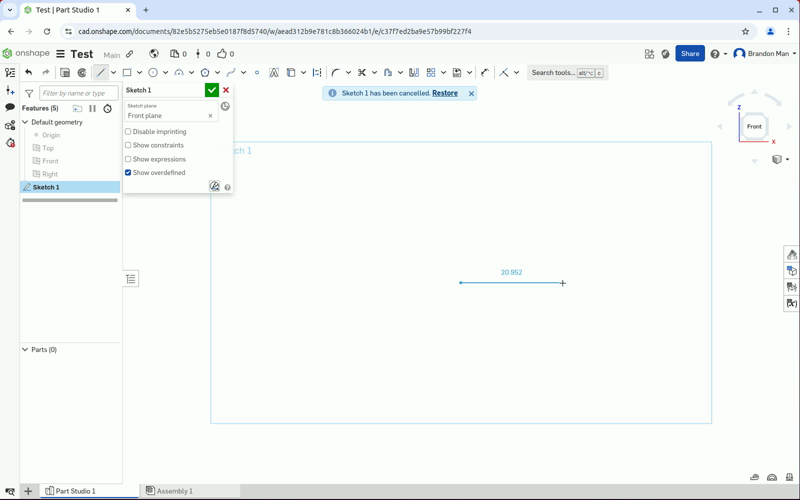
key(esc)
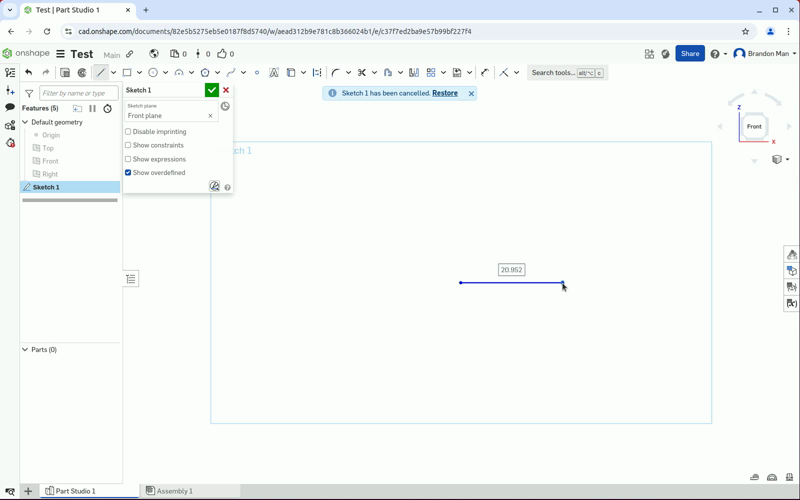
key(a)
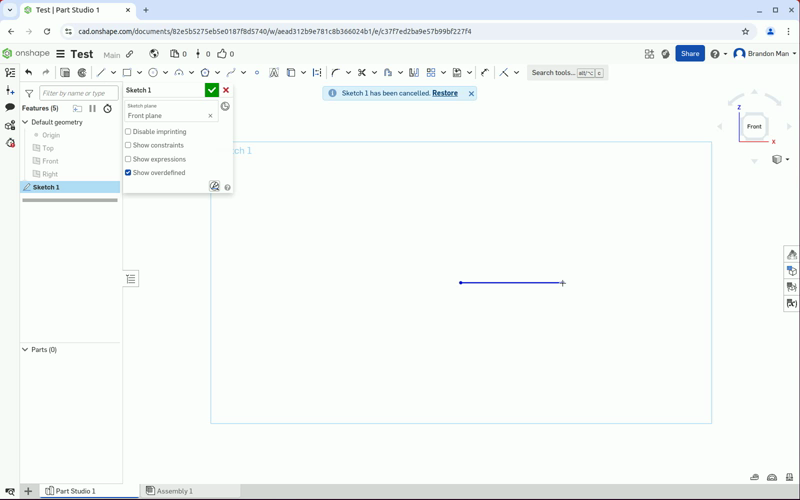
mouse_move(562, 282)
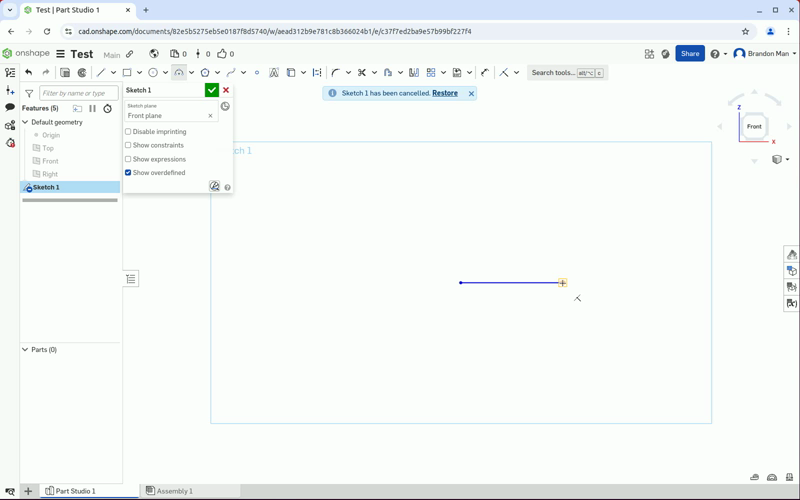
click(562, 282)
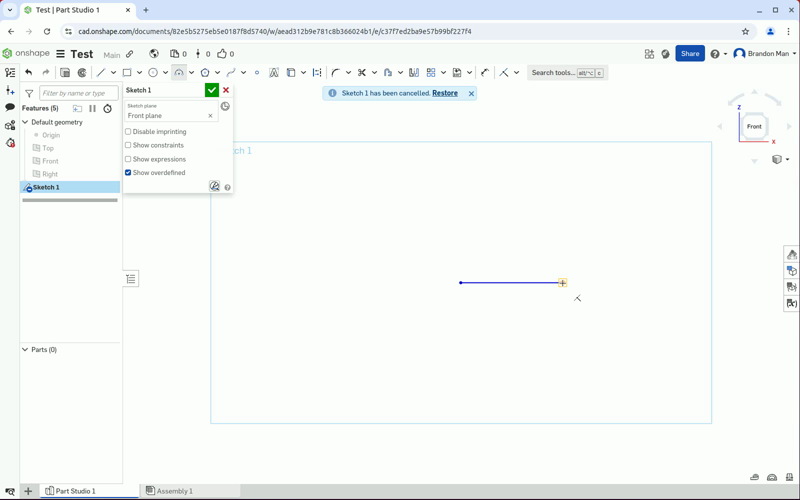
key_down(shift)
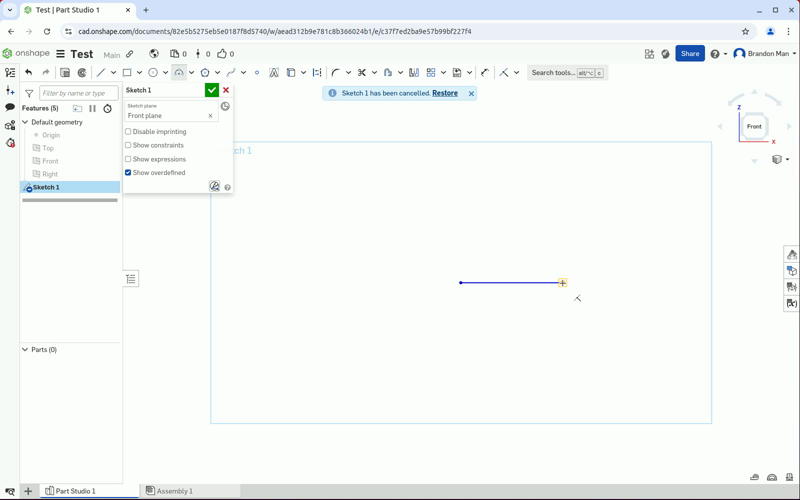
mouse_move(562, 261)
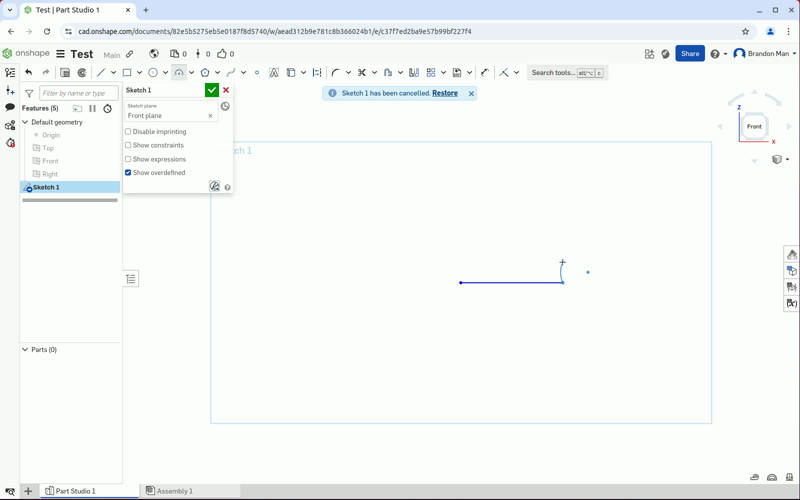
click(562, 261)
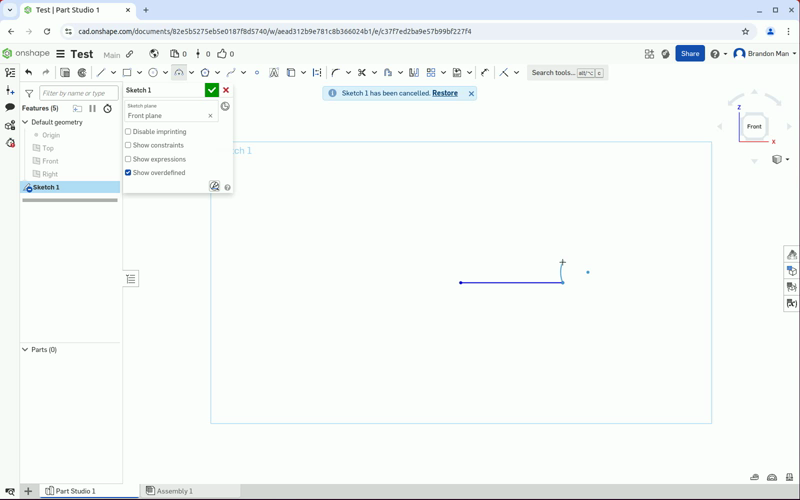
mouse_move(573, 272)
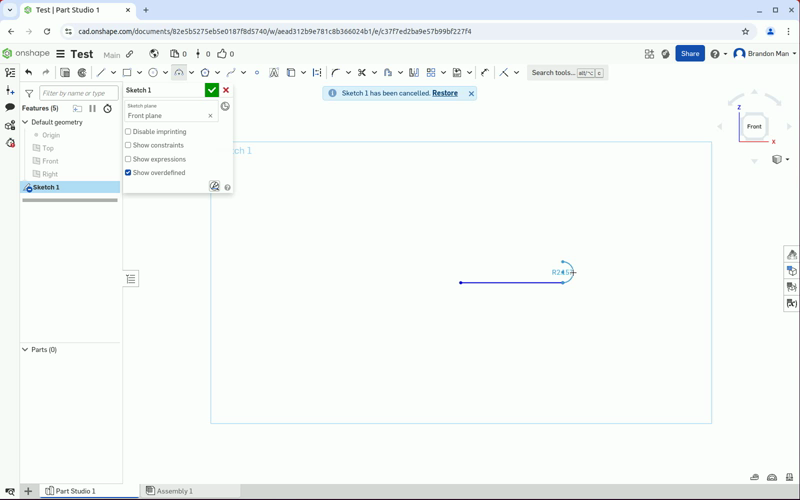
click(573, 272)
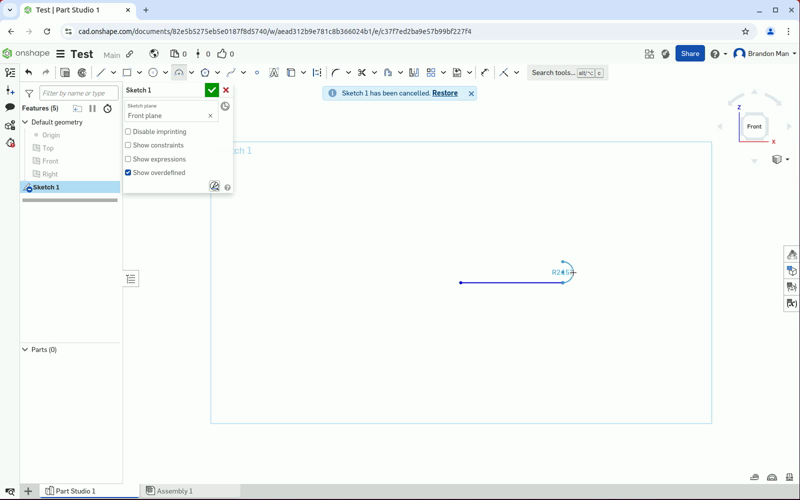
key_up(shift)
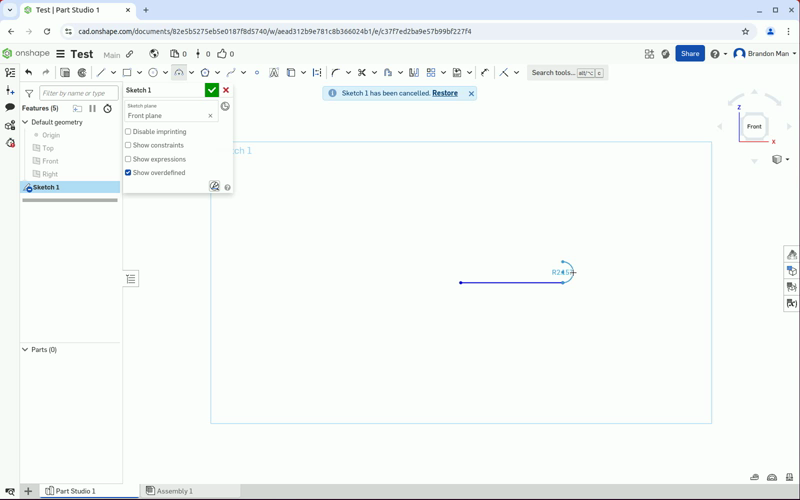
key(esc)
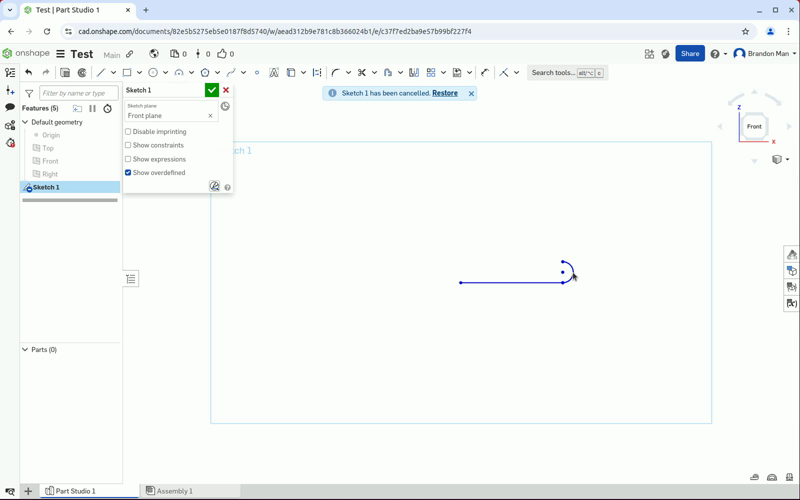
key(l)
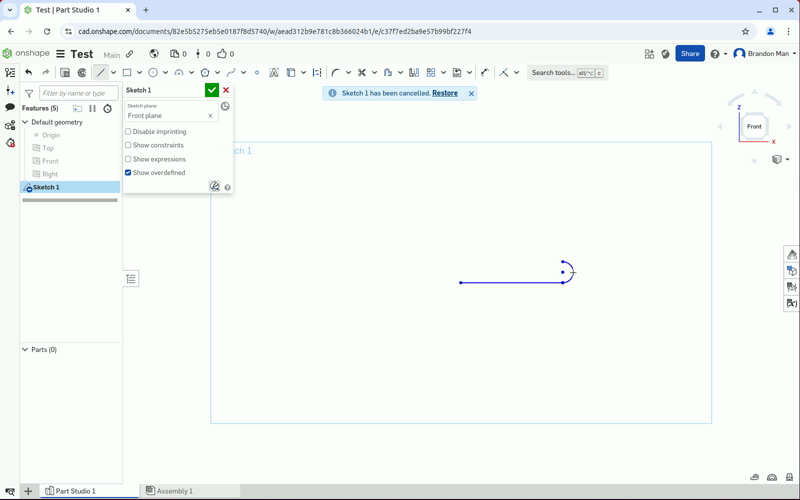
mouse_move(562, 261)
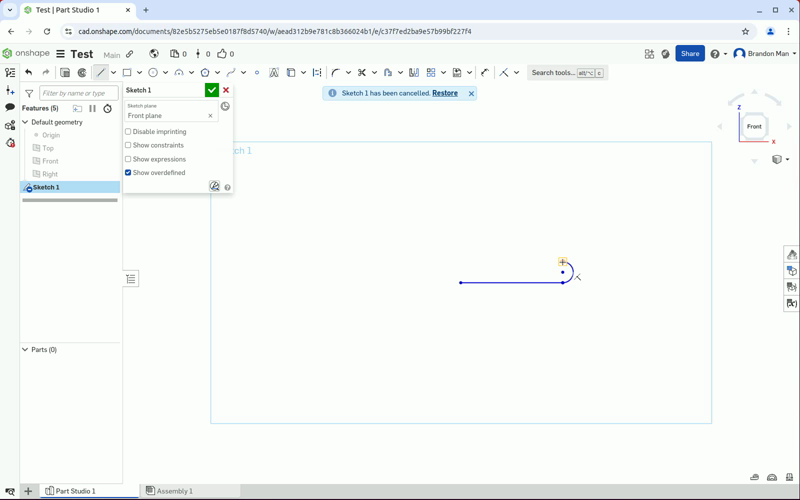
click(562, 261)
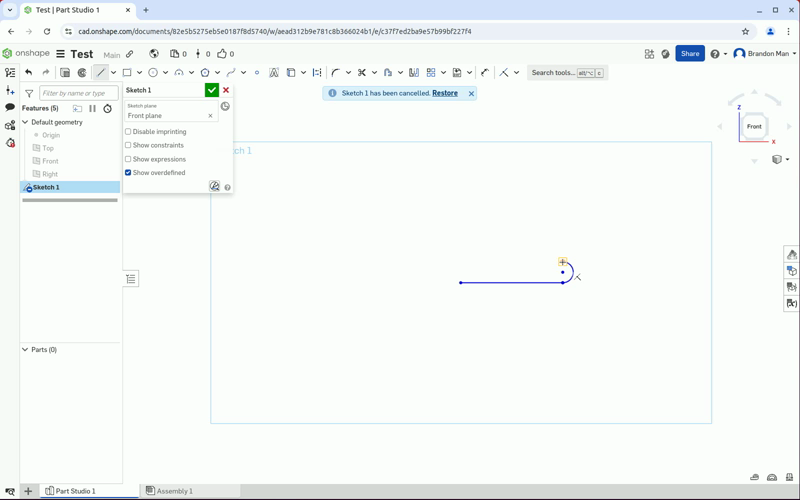
key_down(shift)
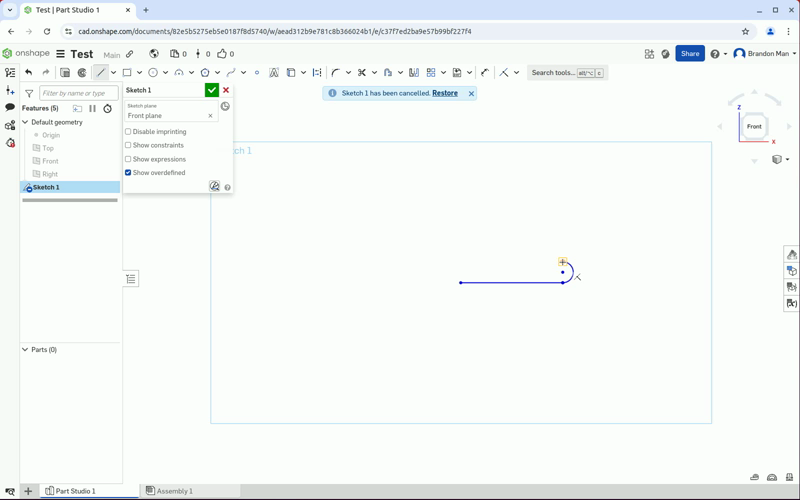
mouse_move(460, 261)
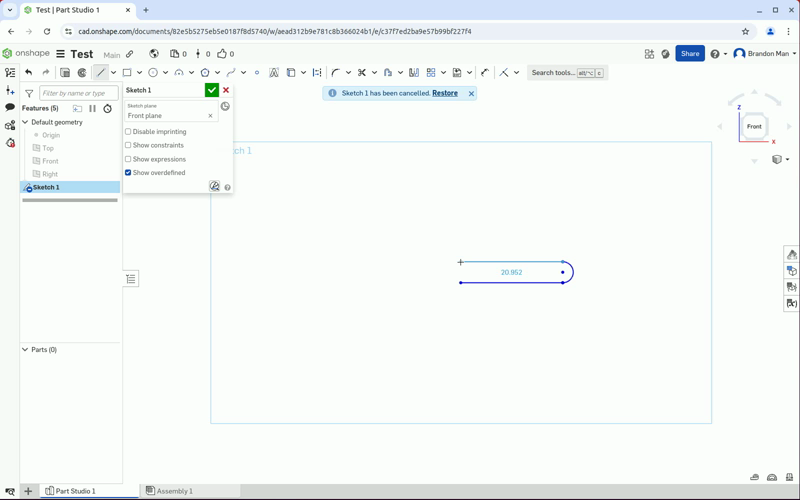
click(460, 261)
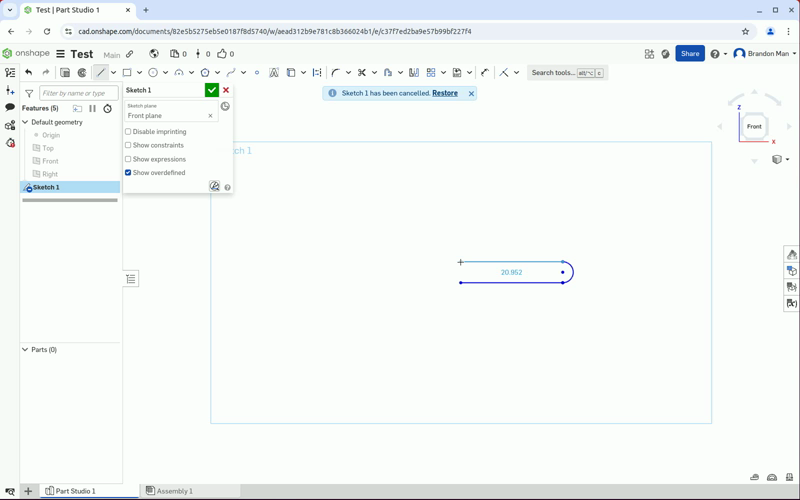
key_up(shift)
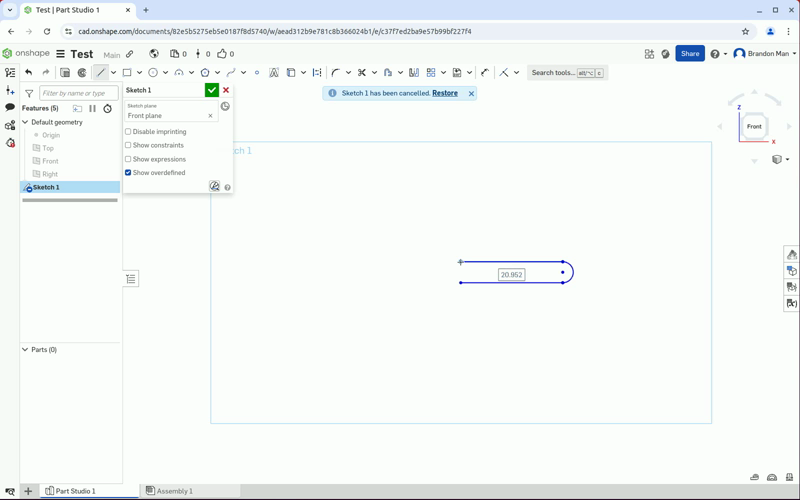
key(esc)
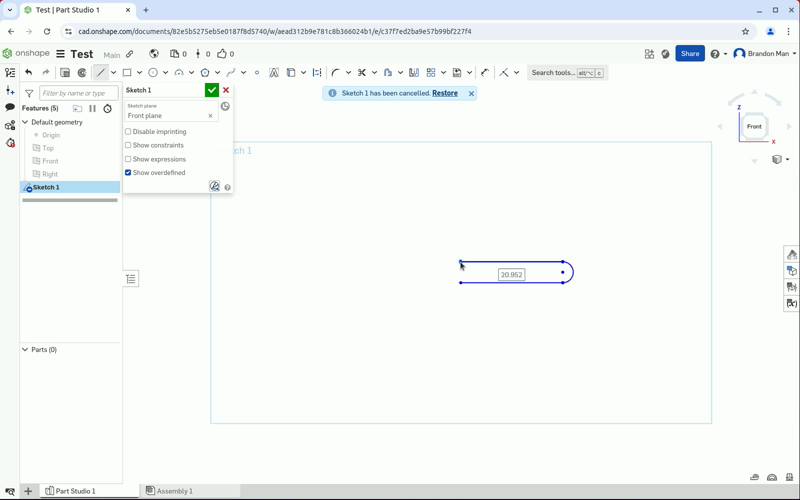
key(a)
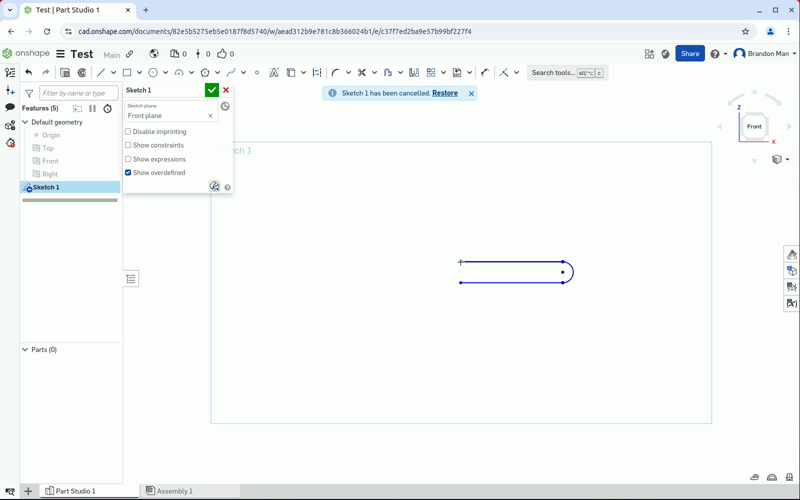
mouse_move(460, 261)
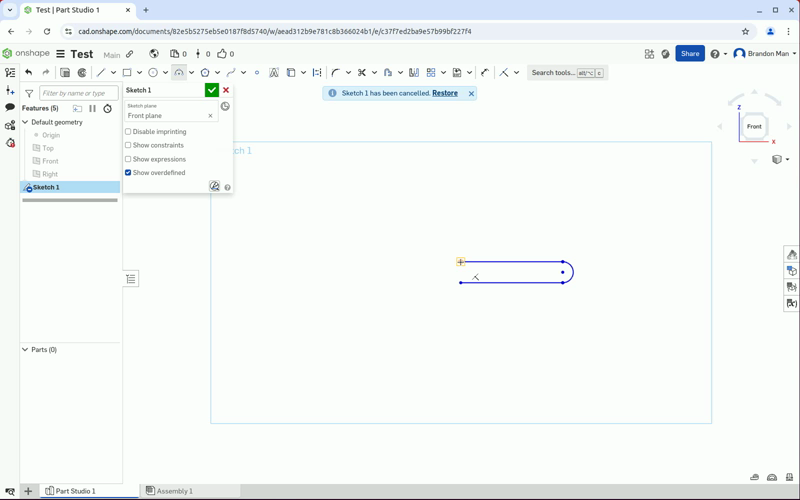
click(460, 261)
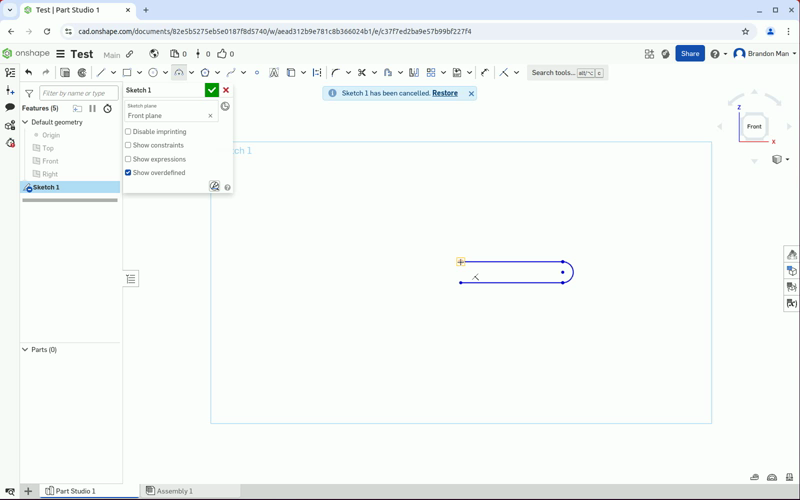
mouse_move(460, 282)
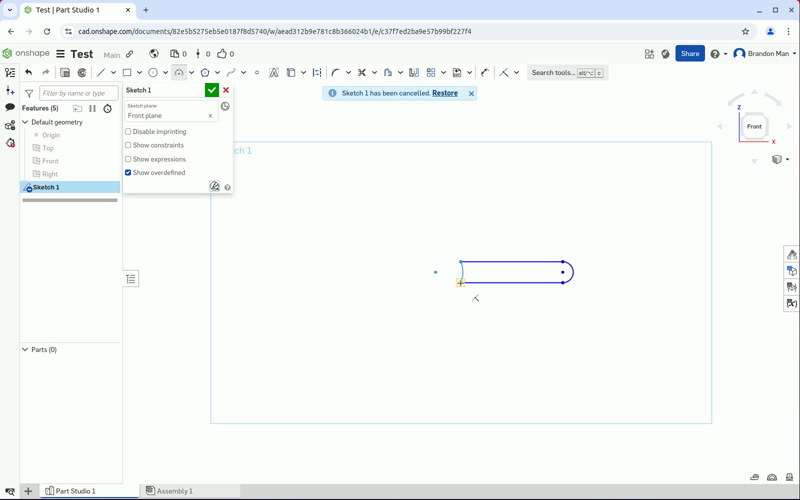
click(460, 282)
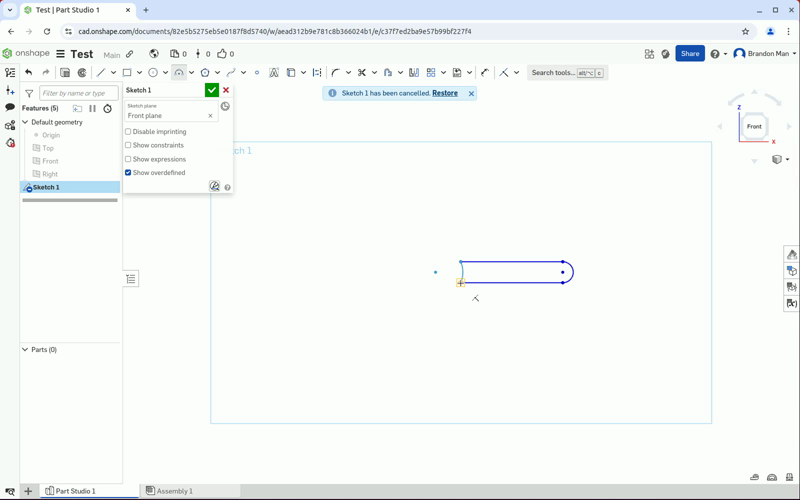
key_down(shift)
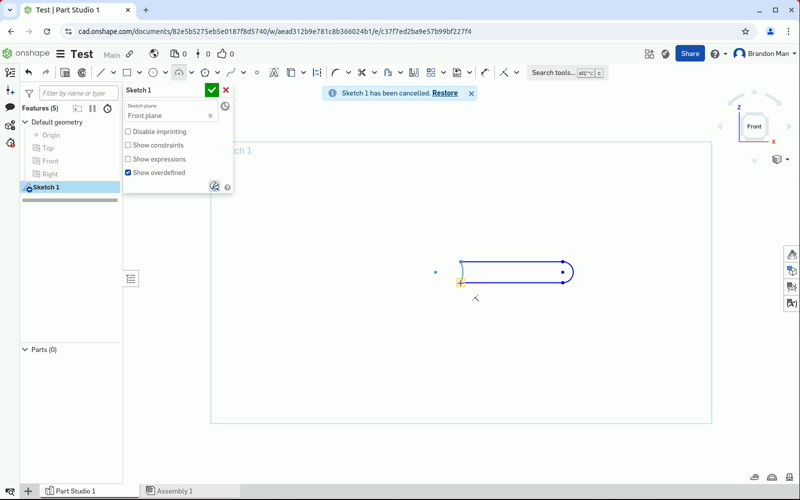
mouse_move(450, 272)
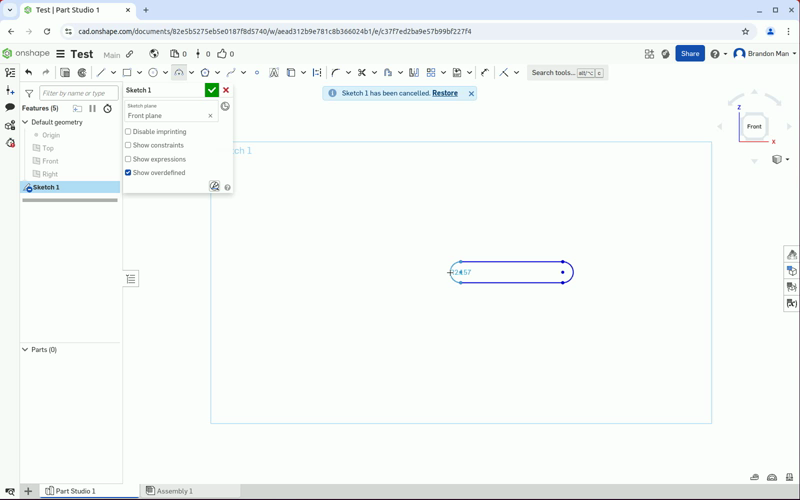
click(450, 272)
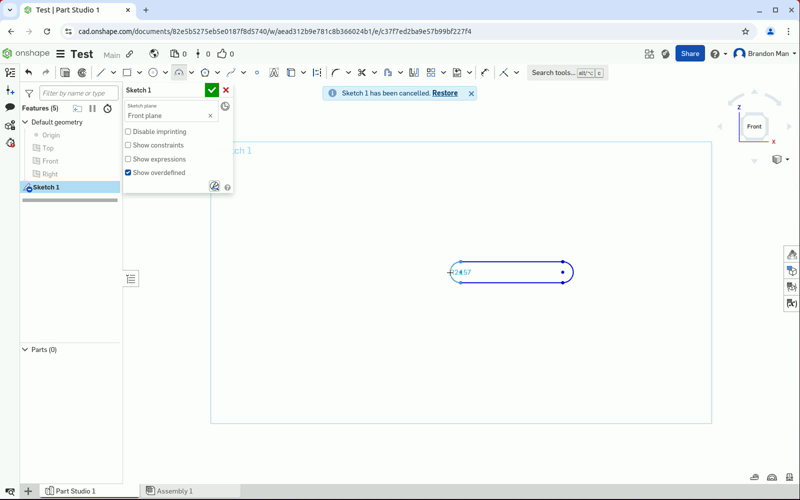
key_up(shift)
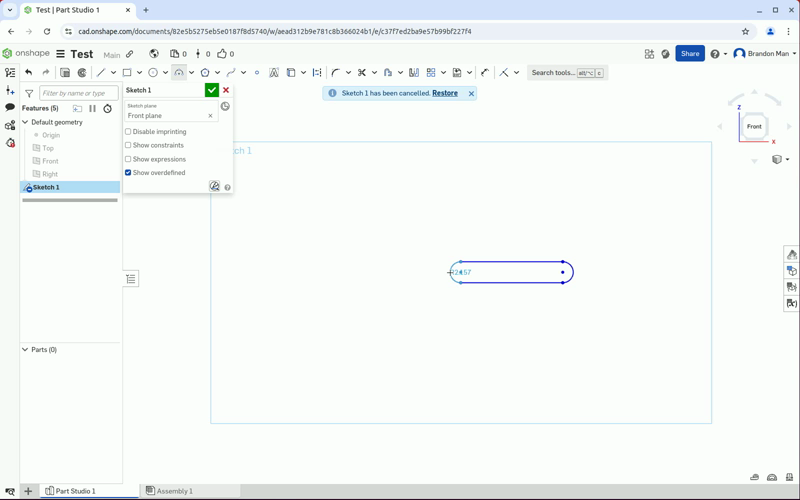
key(esc)
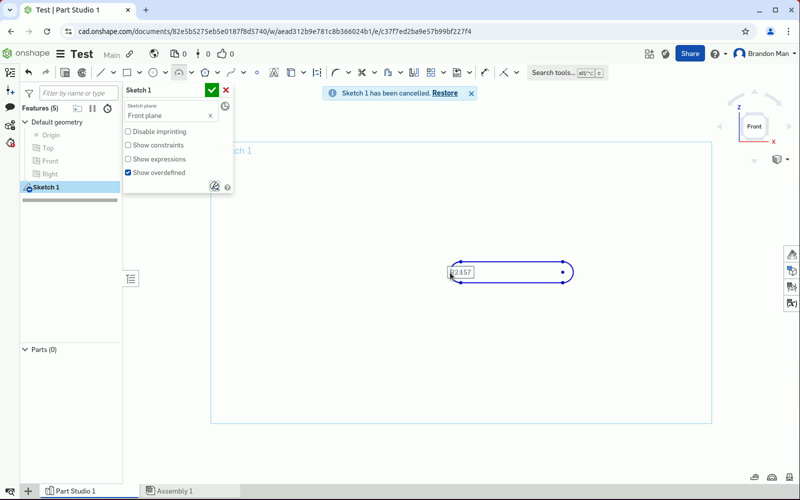
key(c)
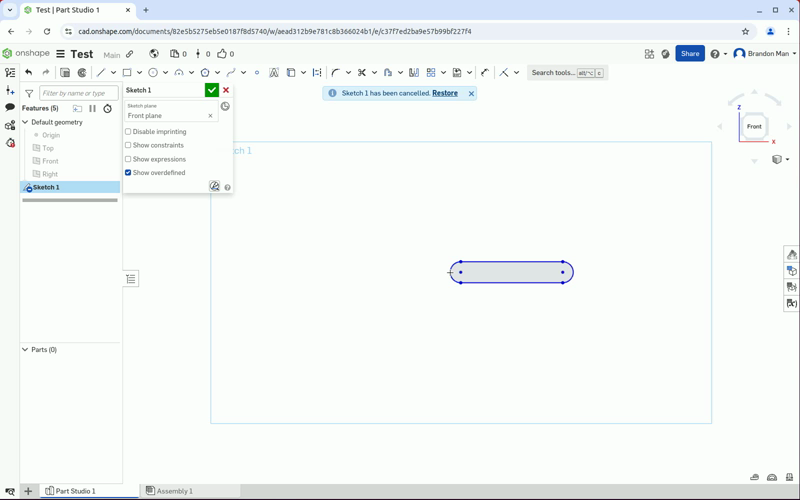
key_down(shift)
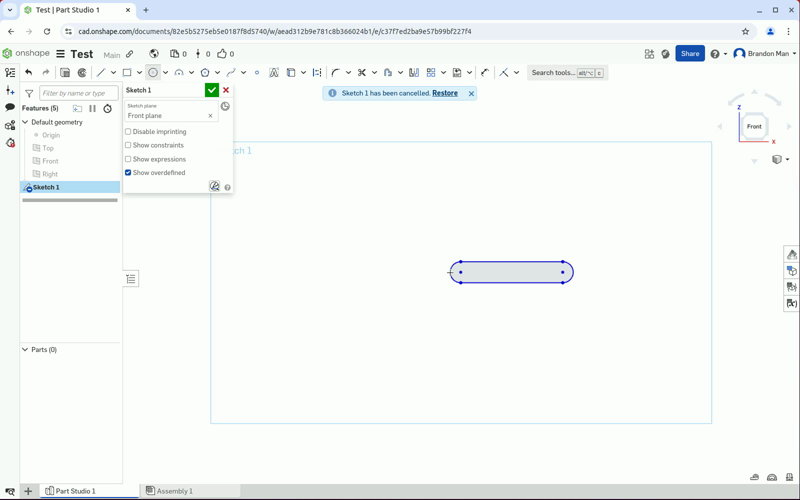
mouse_move(460, 272)
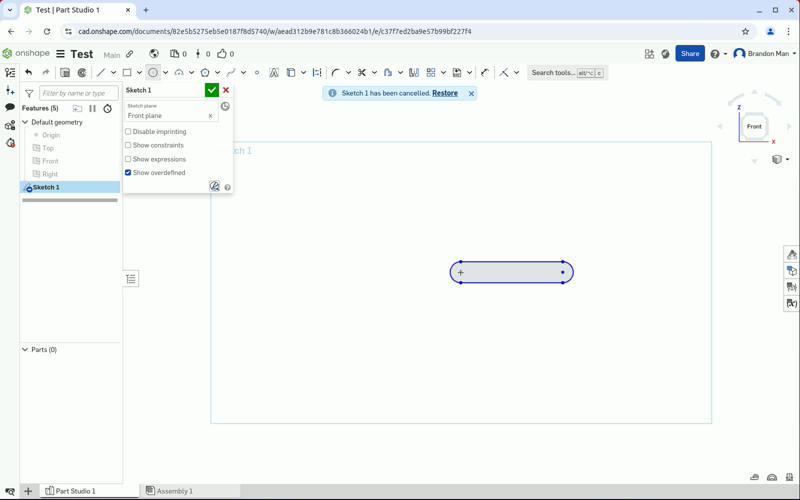
click(460, 272)
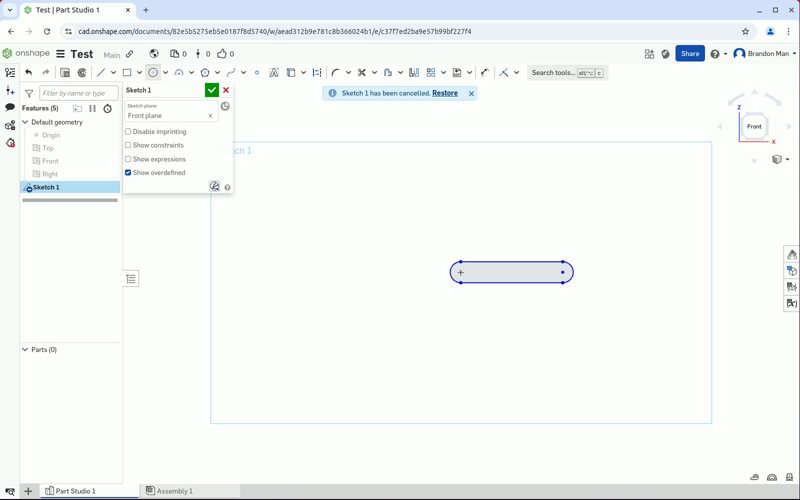
key_up(shift)
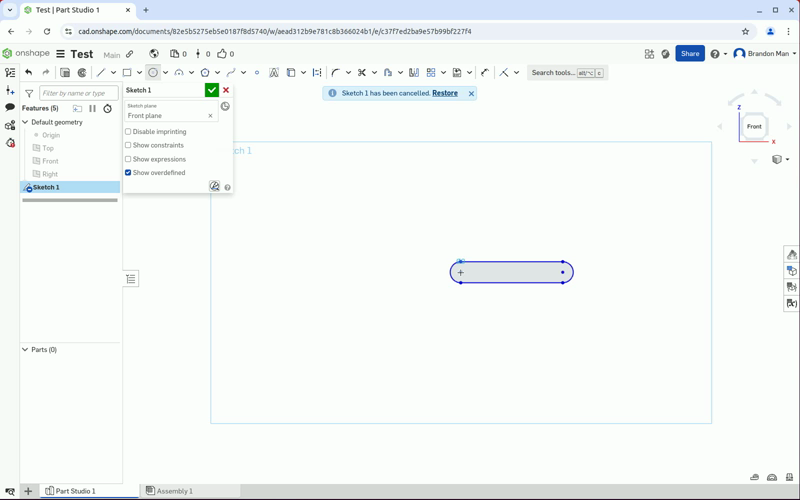
mouse_move(466, 272)
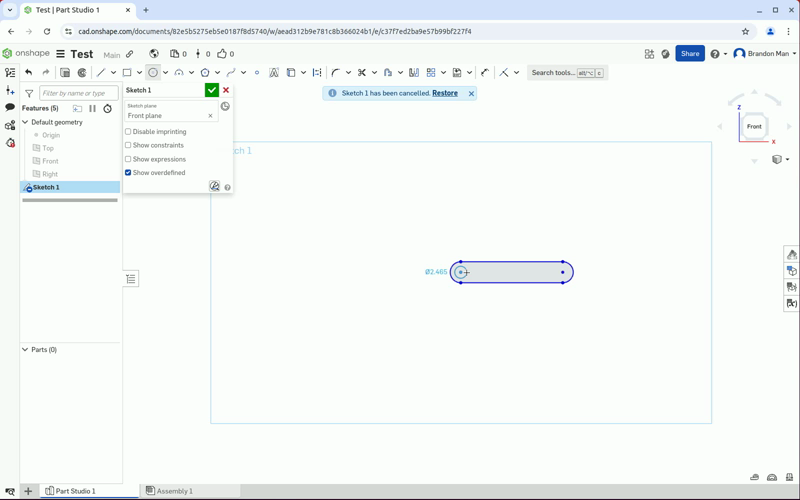
click(466, 272)
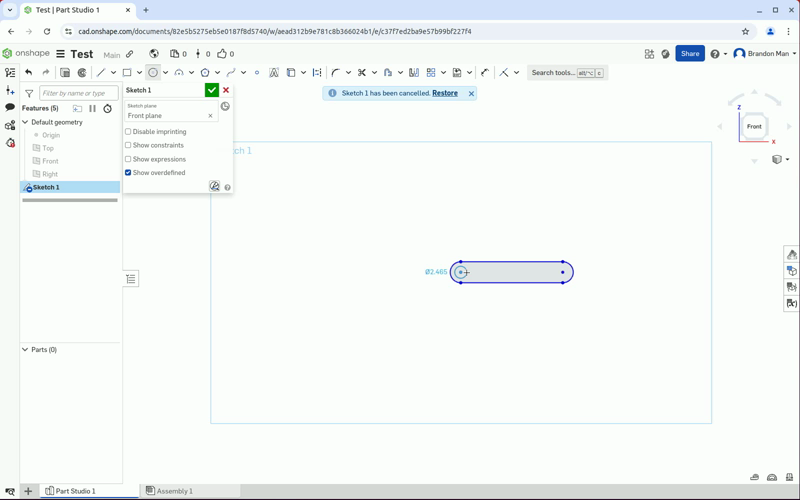
key(esc)
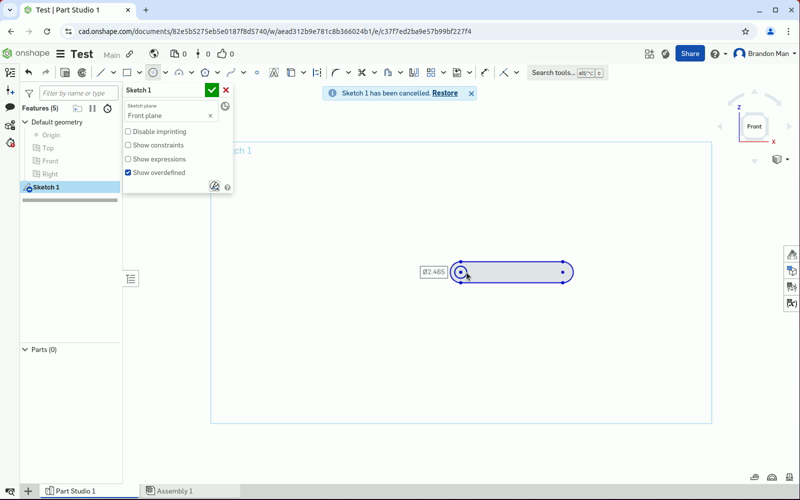
key(c)
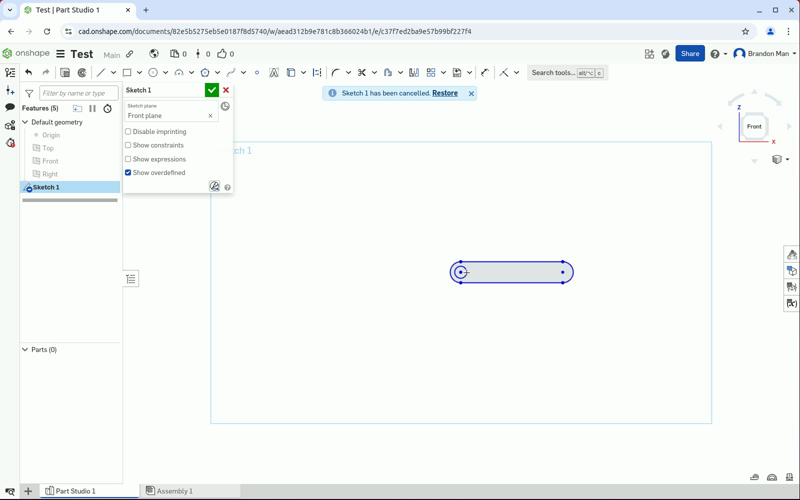
key_down(shift)
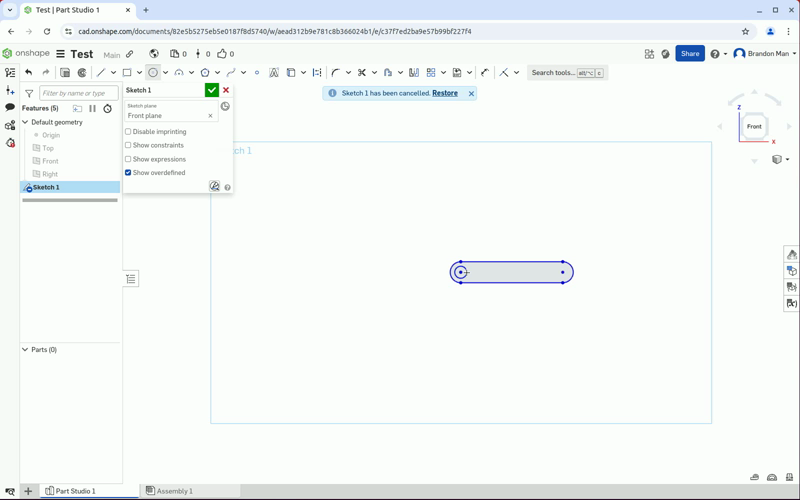
mouse_move(562, 272)
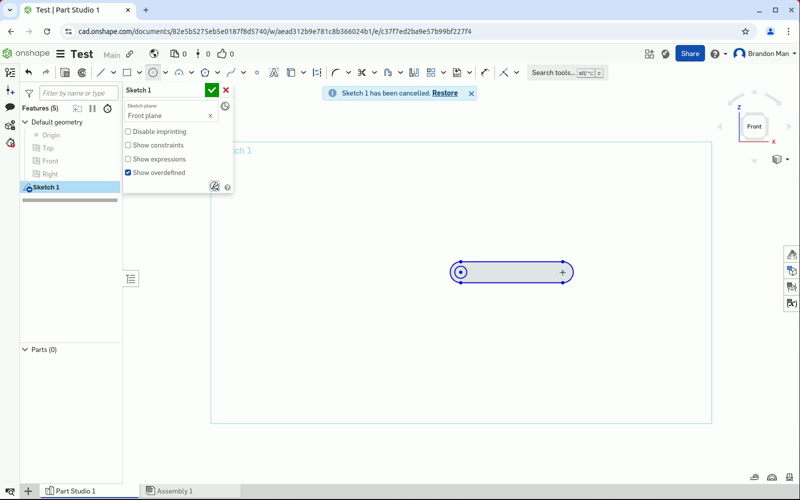
click(562, 272)
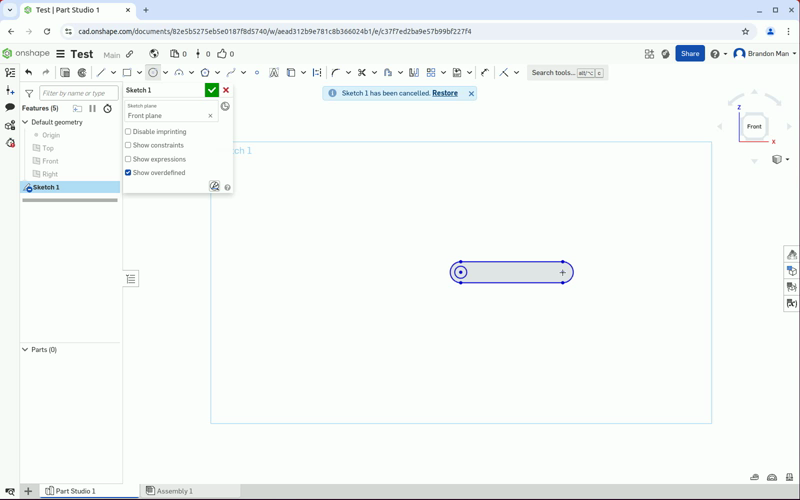
key_up(shift)
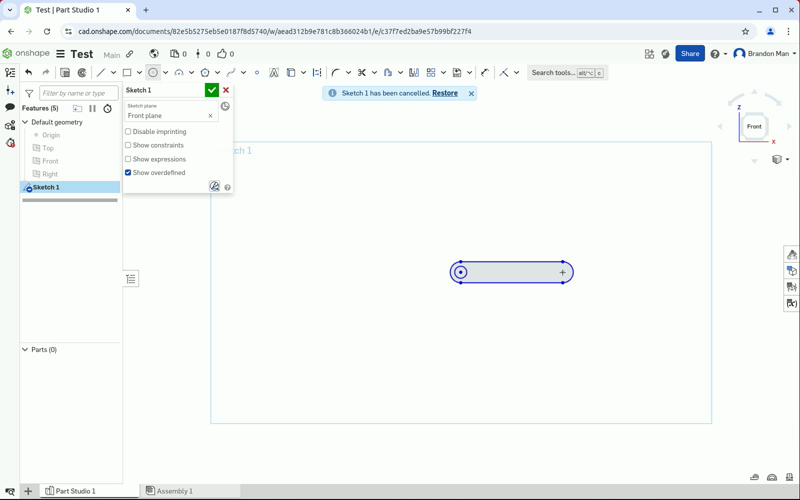
mouse_move(568, 272)
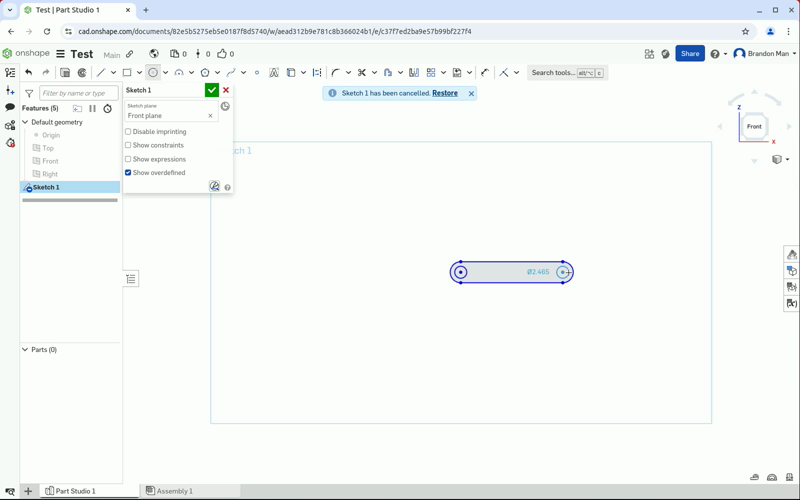
click(568, 272)
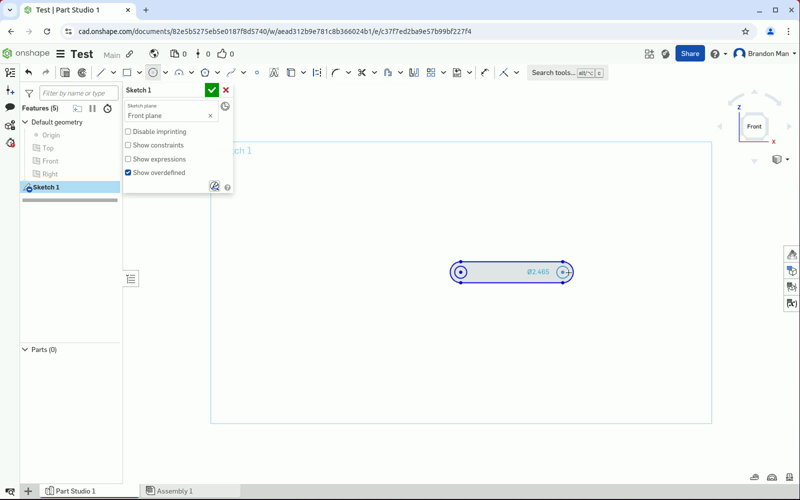
key(esc)
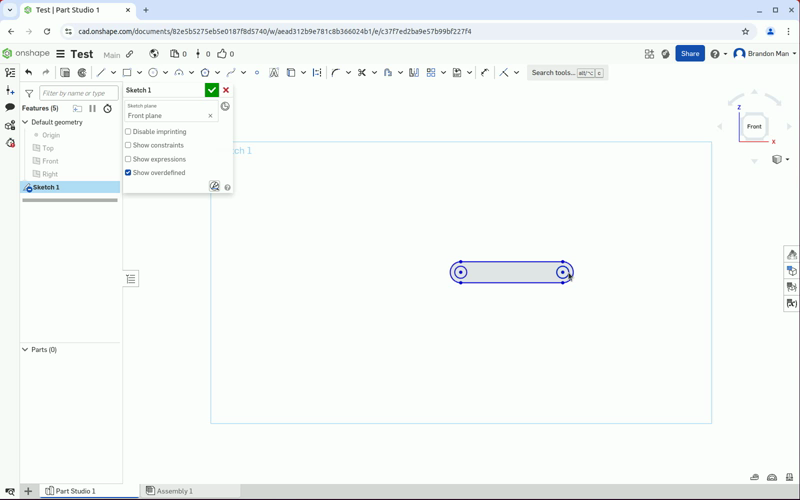
mouse_move(457, 265)
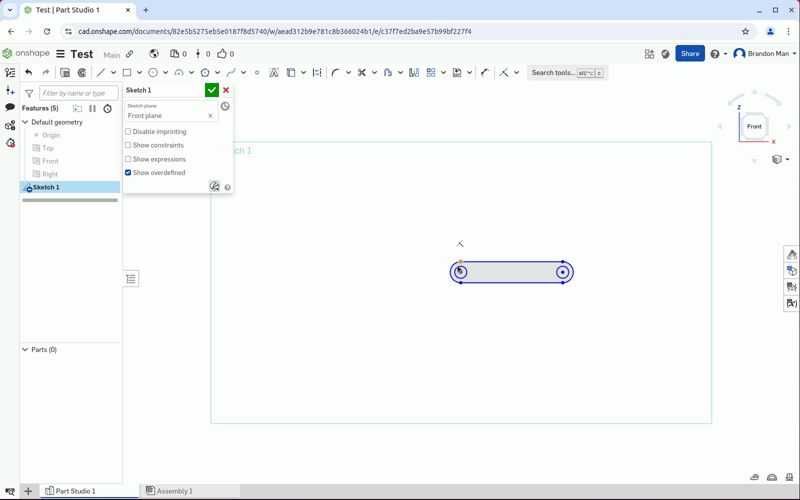
click(457, 265)
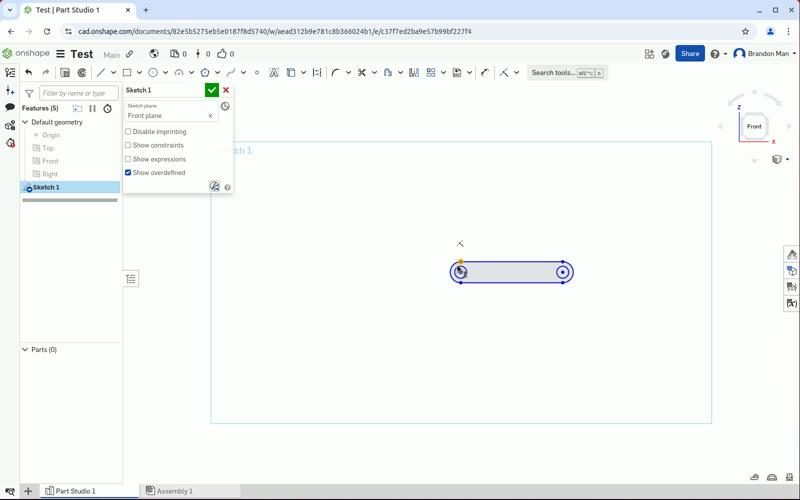
mouse_move(73, 352)
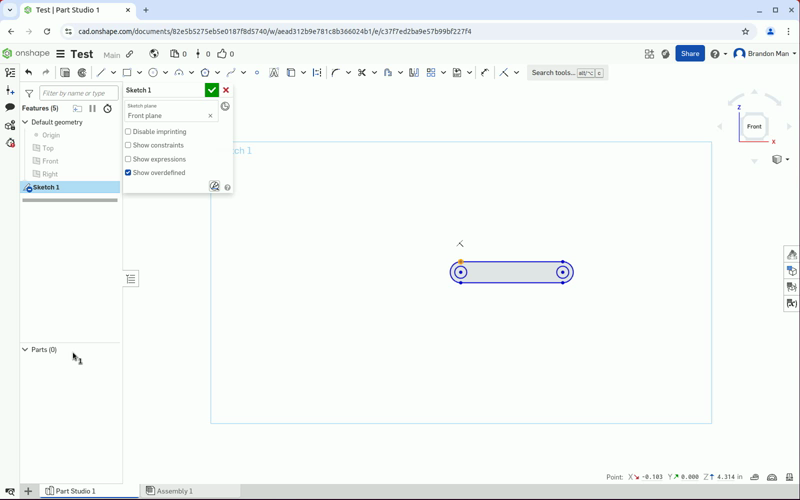
key(shift+y)
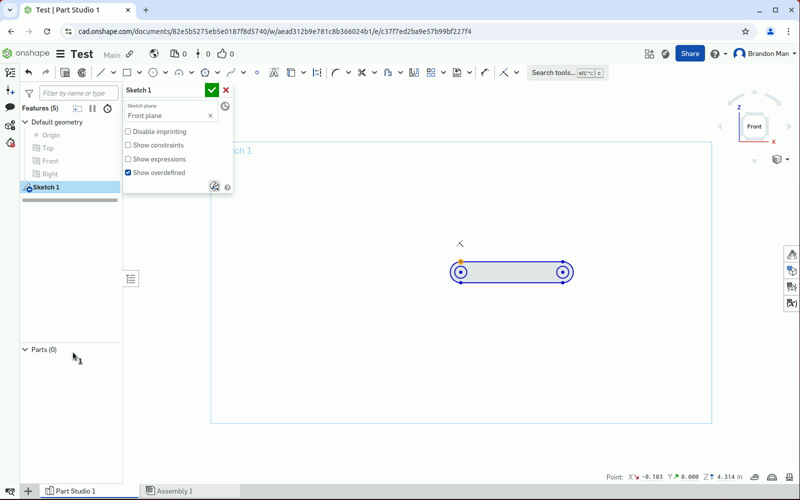
key(shift+e)
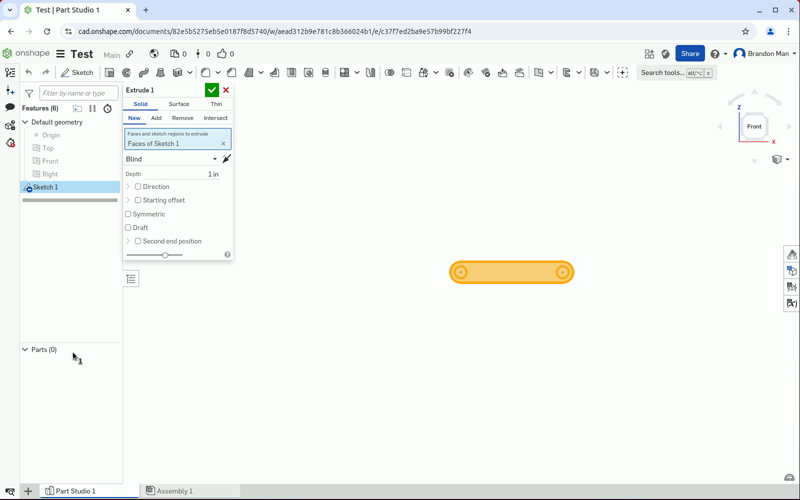
mouse_move(143, 106)
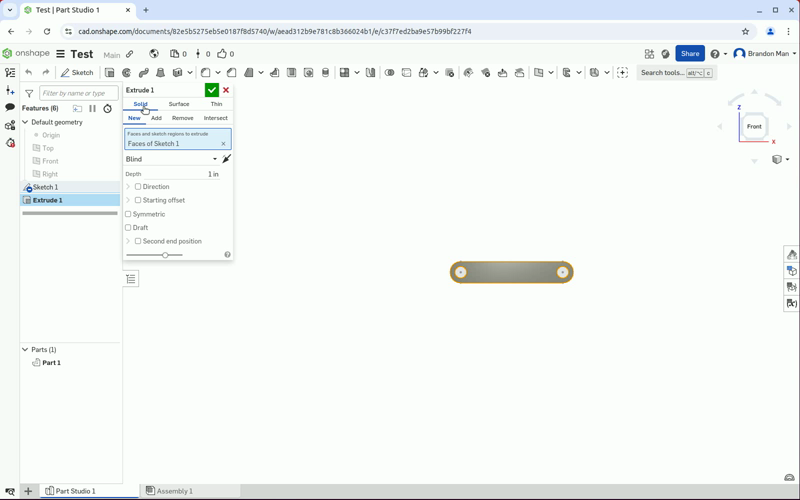
click(143, 106)
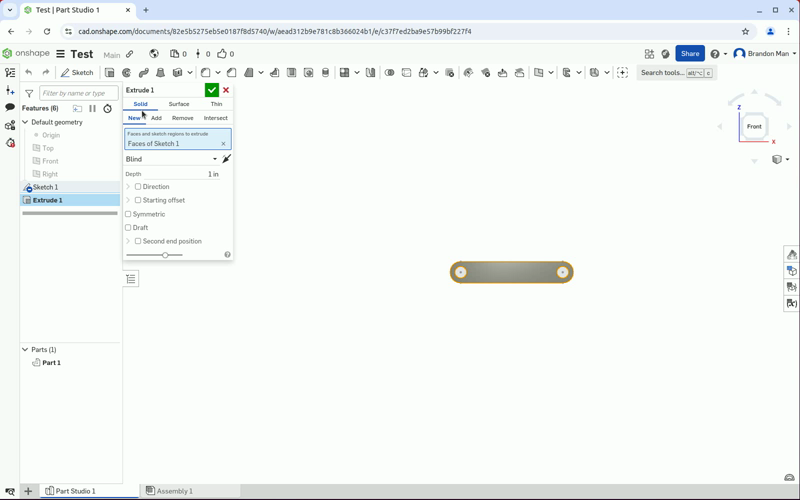
mouse_move(137, 120)
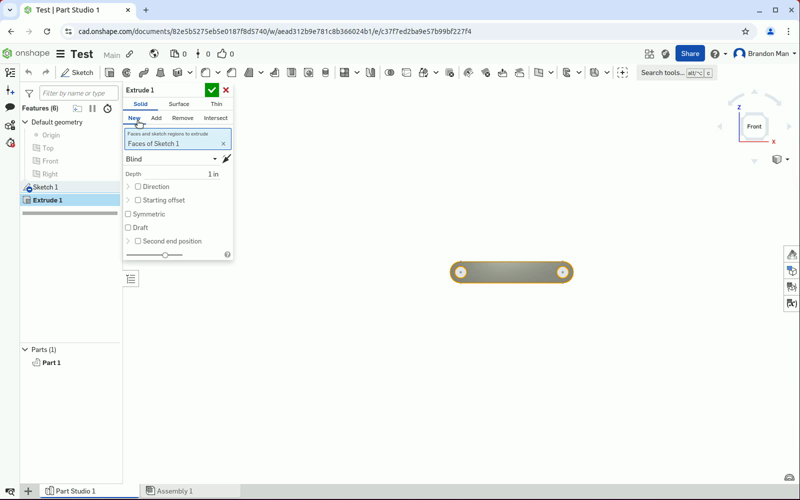
click(137, 120)
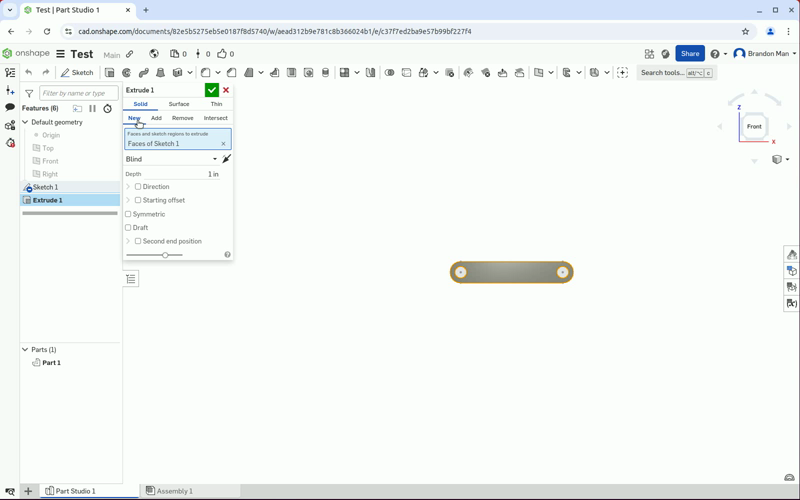
key(tab, 4)
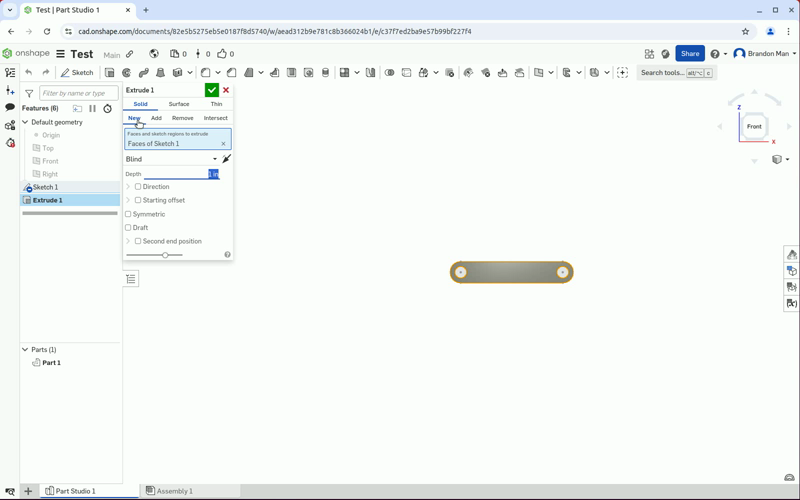
text(2.648)
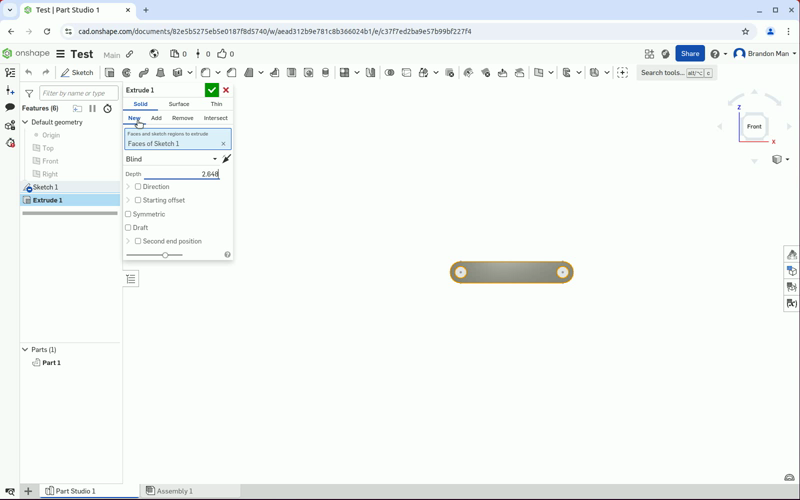
key(enter)
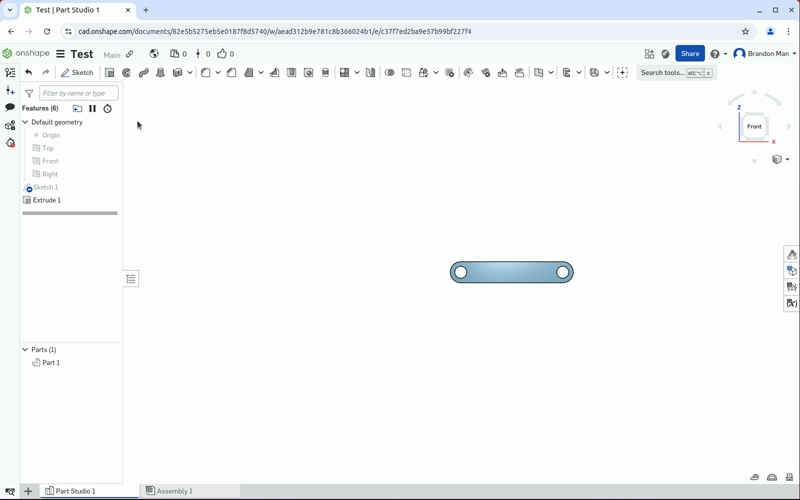
key(shift+h)
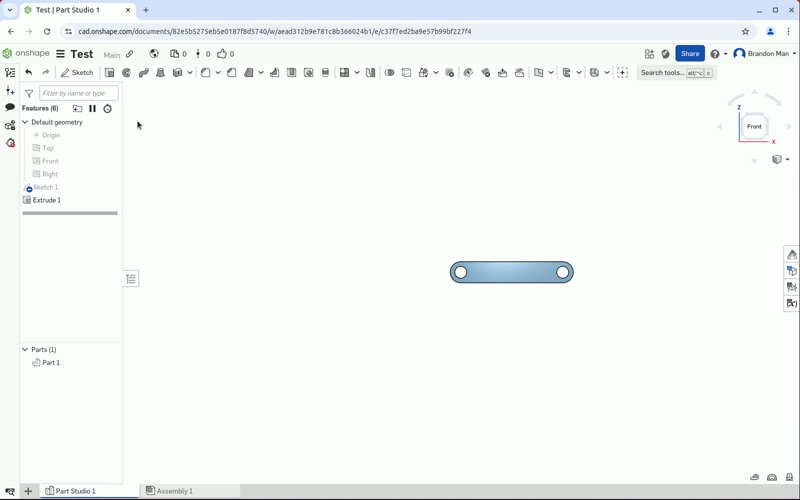
key(shift+h)
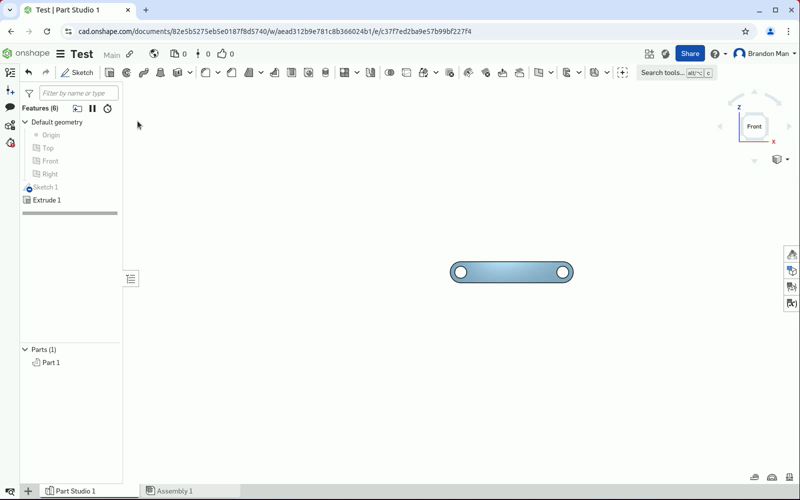
mouse_move(73, 189)
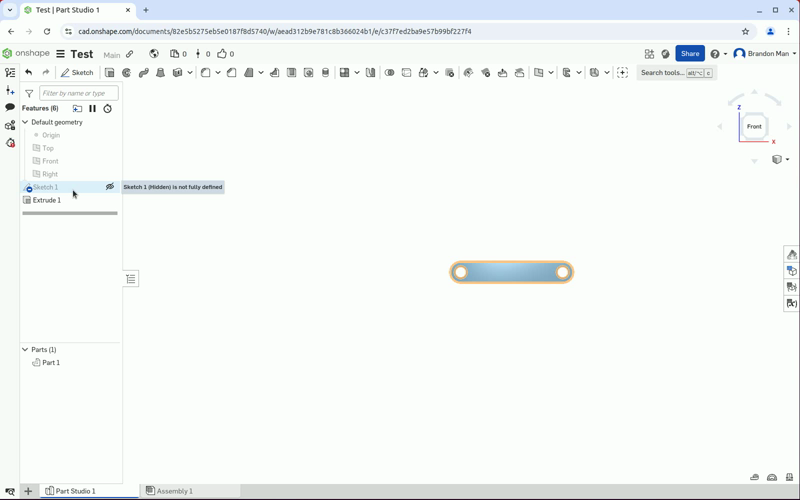
click(73, 189)
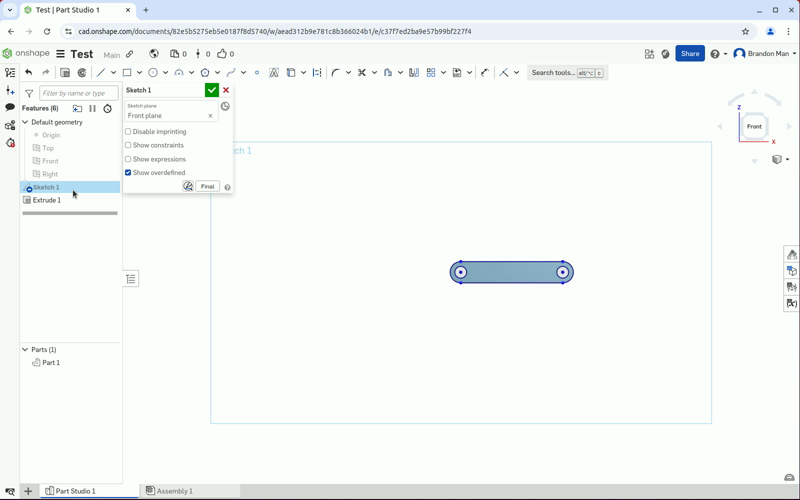
mouse_move(229, 92)
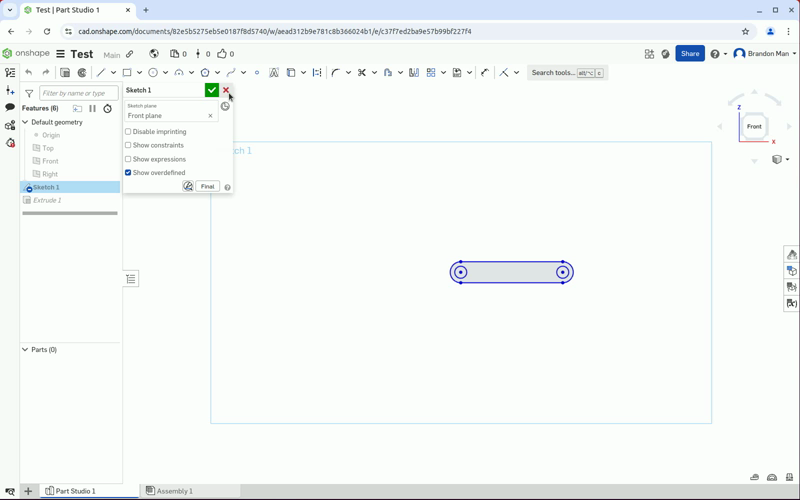
click(229, 92)
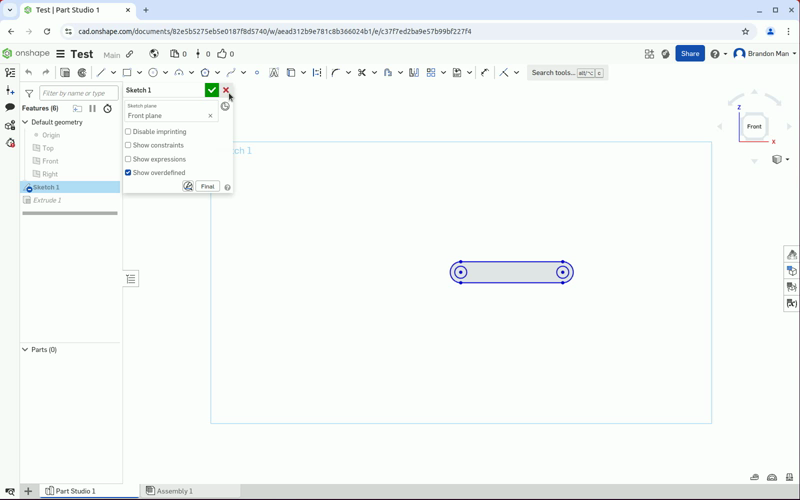
key(shift+s)
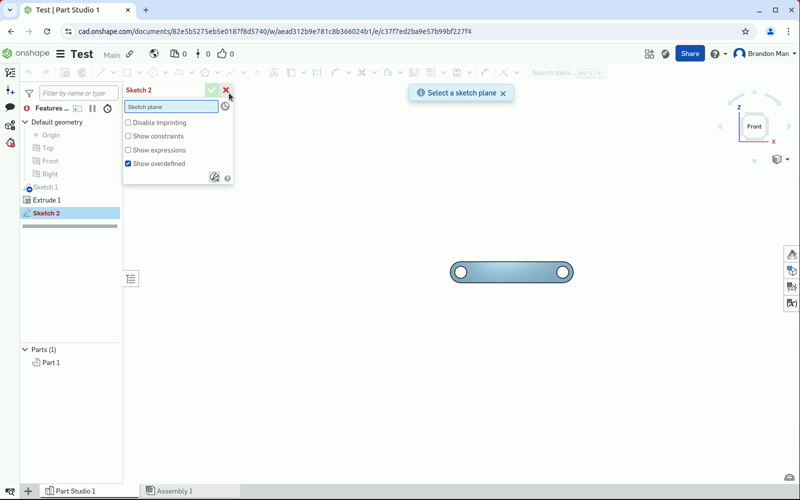
mouse_move(73, 163)
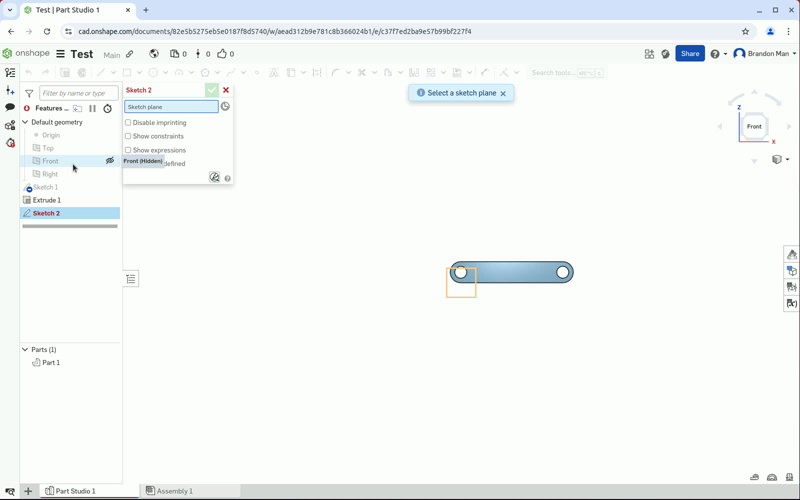
click(73, 163)
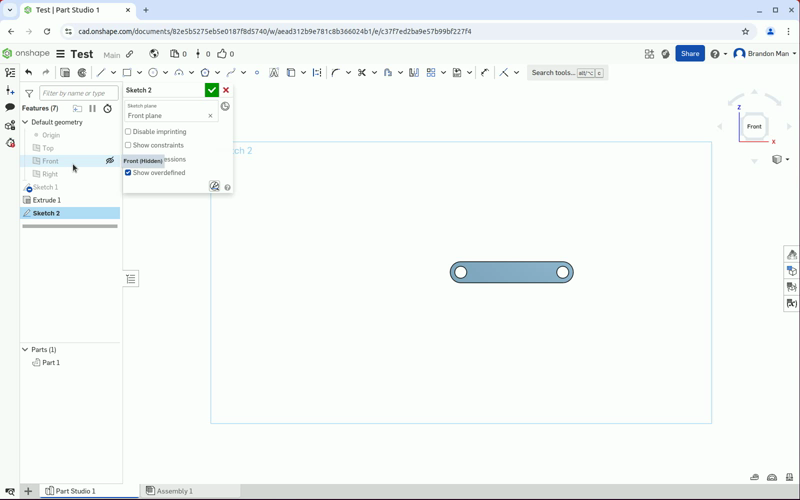
mouse_move(73, 352)
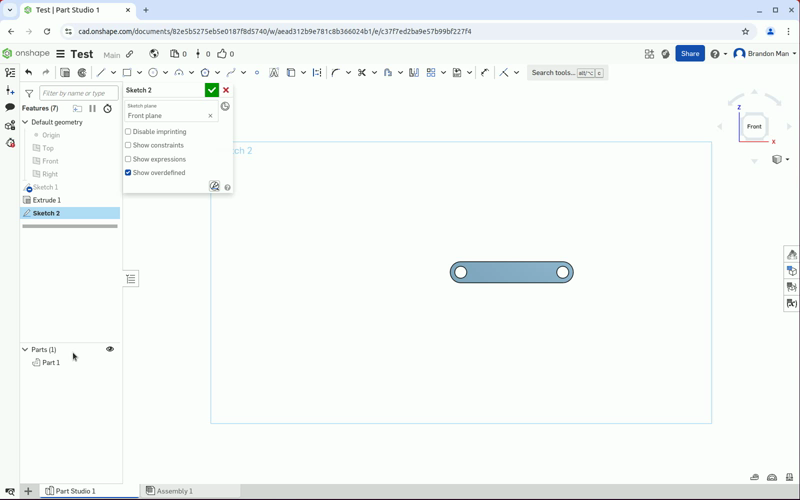
key(y)
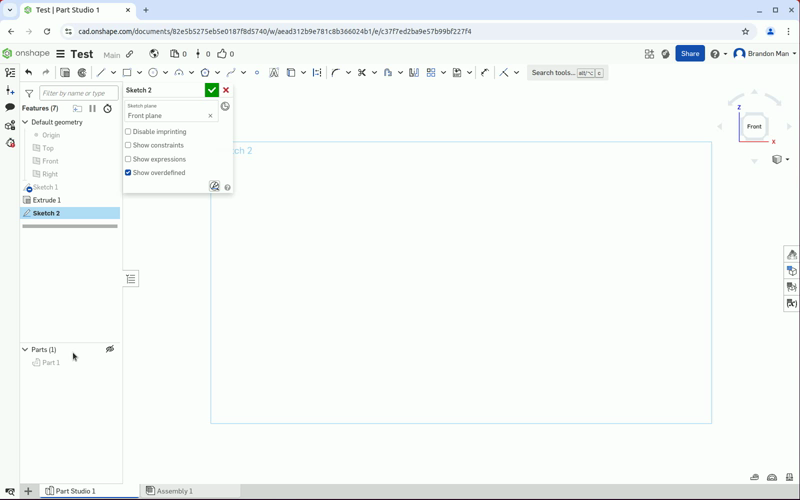
key(c)
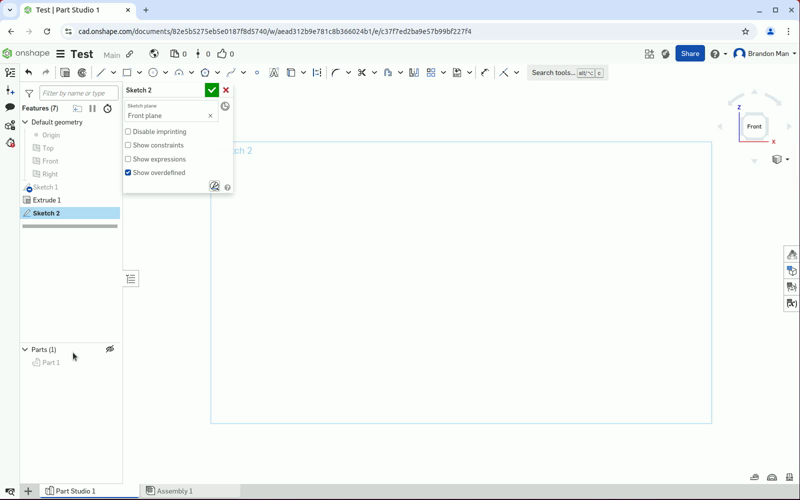
key_down(shift)
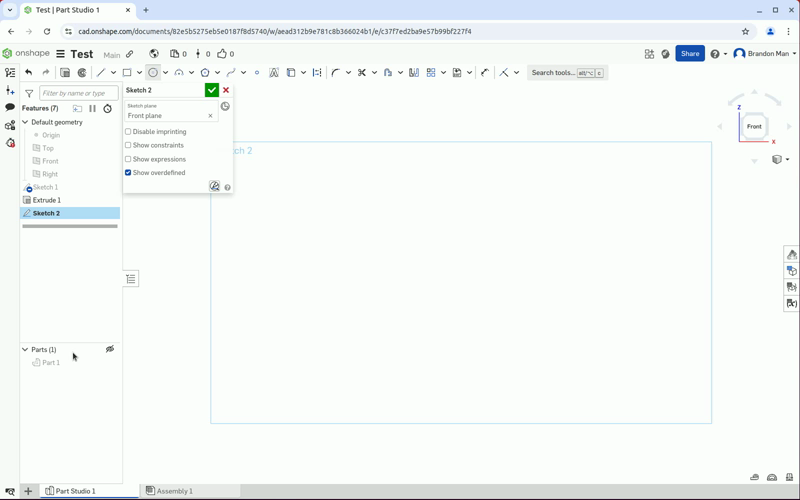
mouse_move(461, 272)
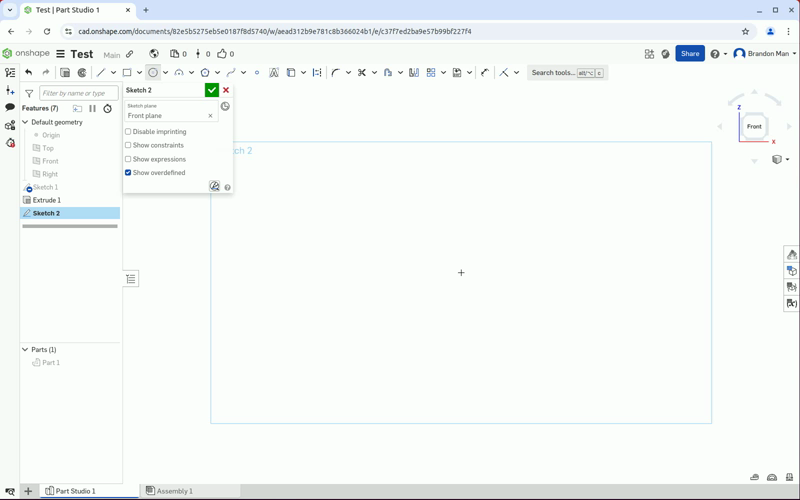
click(461, 272)
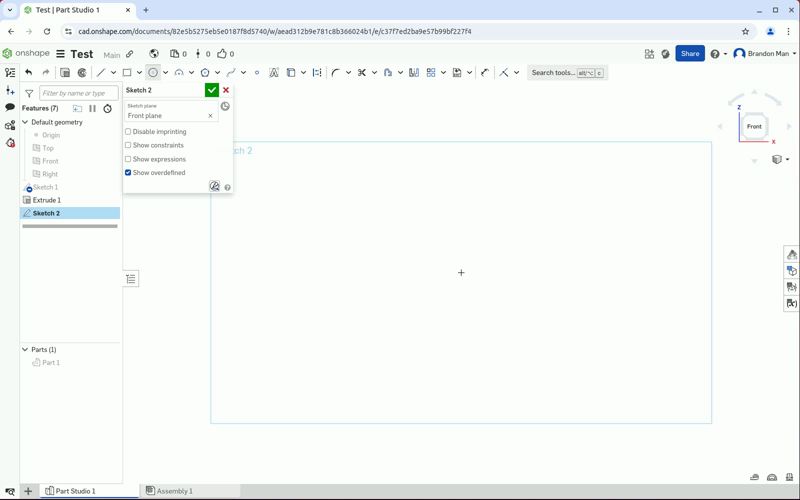
key_up(shift)
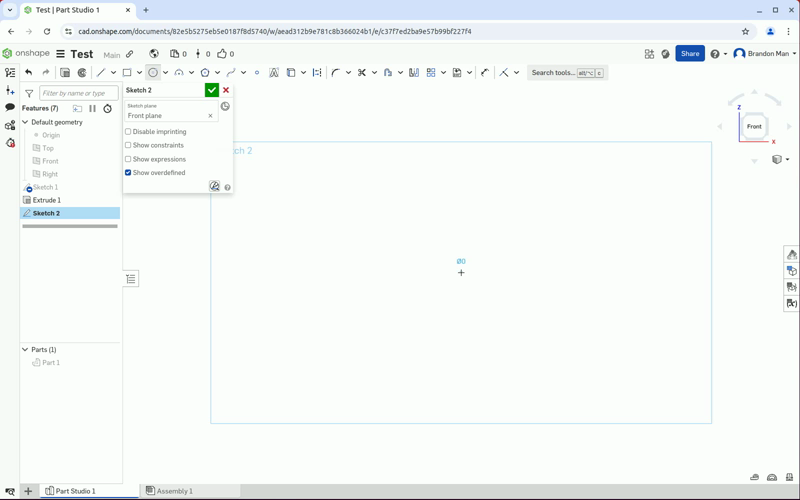
mouse_move(464, 272)
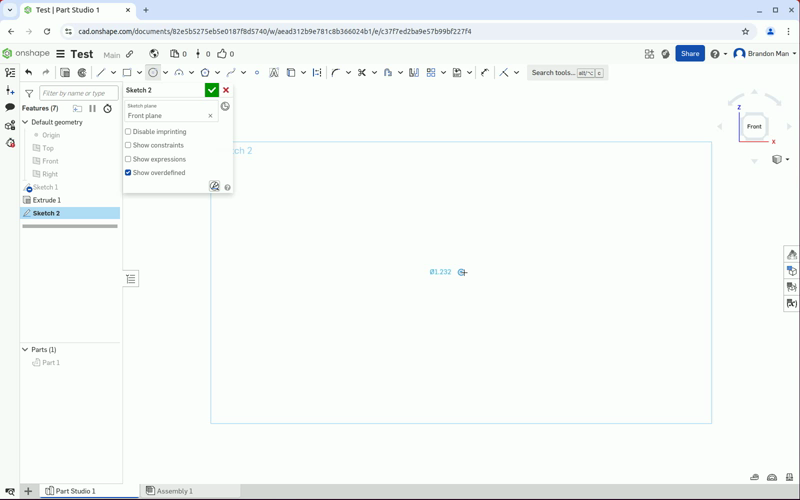
click(464, 272)
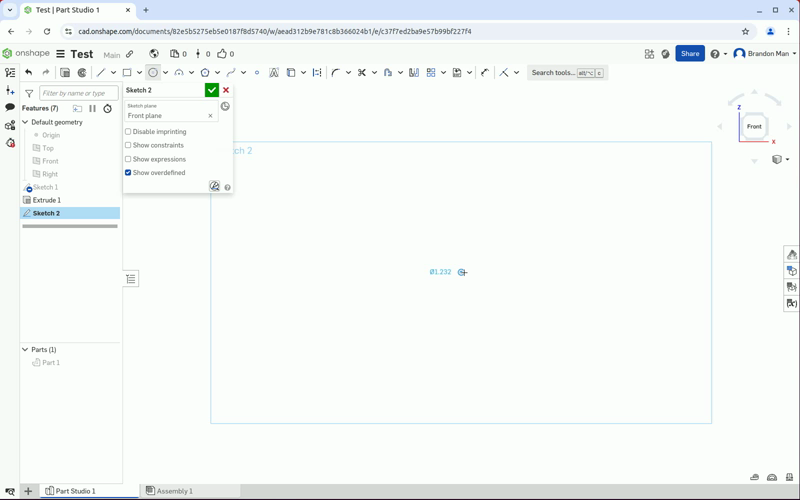
key(esc)
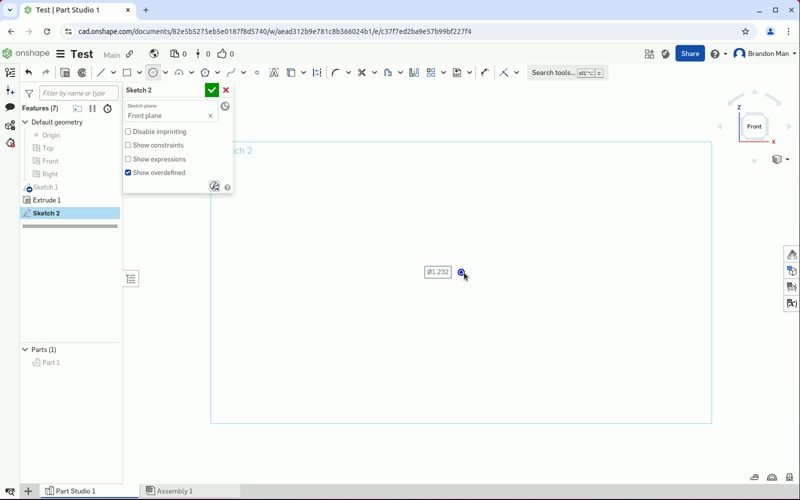
mouse_move(461, 273)
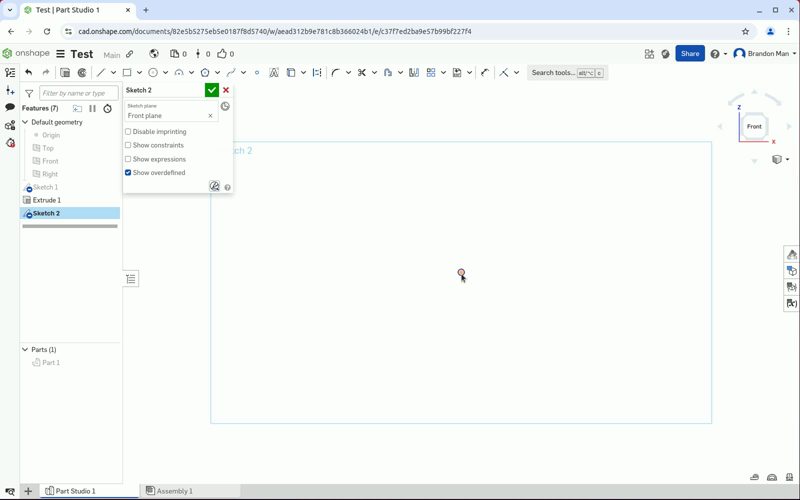
scroll(6)
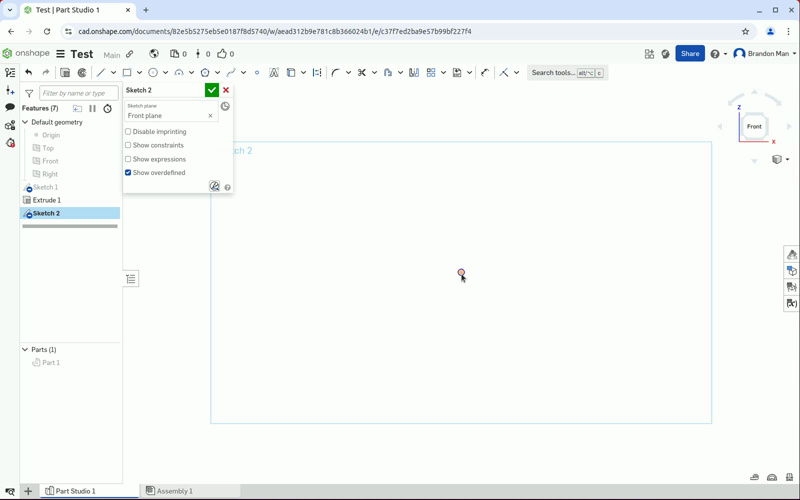
scroll(6)
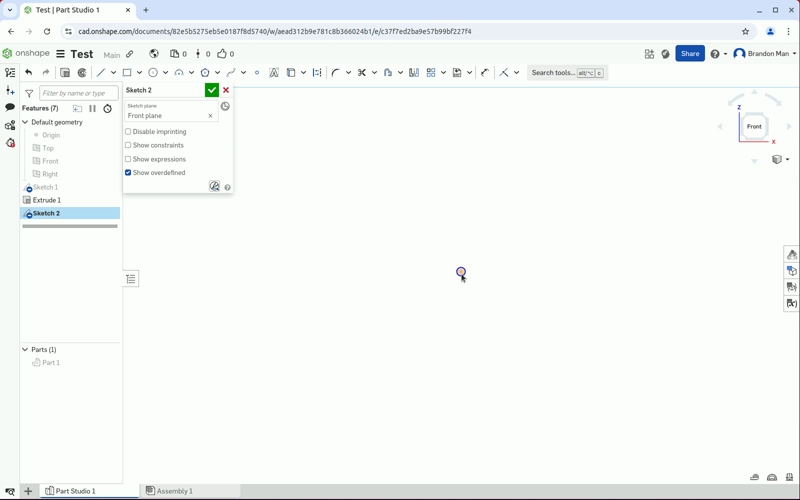
scroll(6)
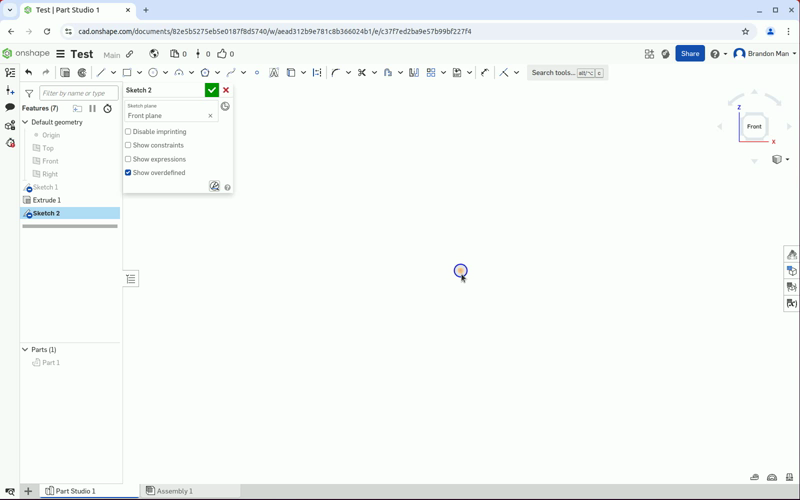
scroll(6)
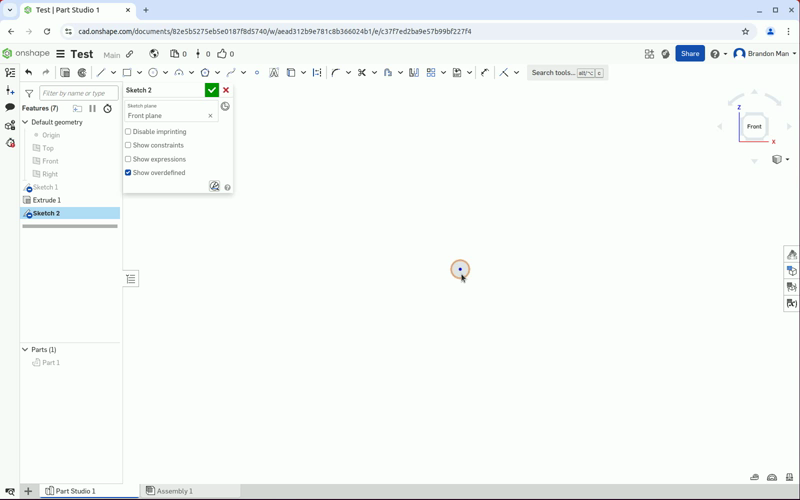
scroll(6)
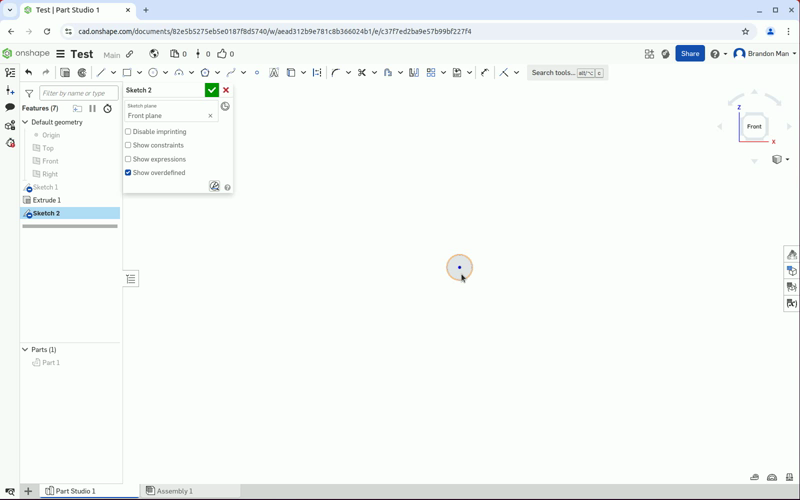
scroll(6)
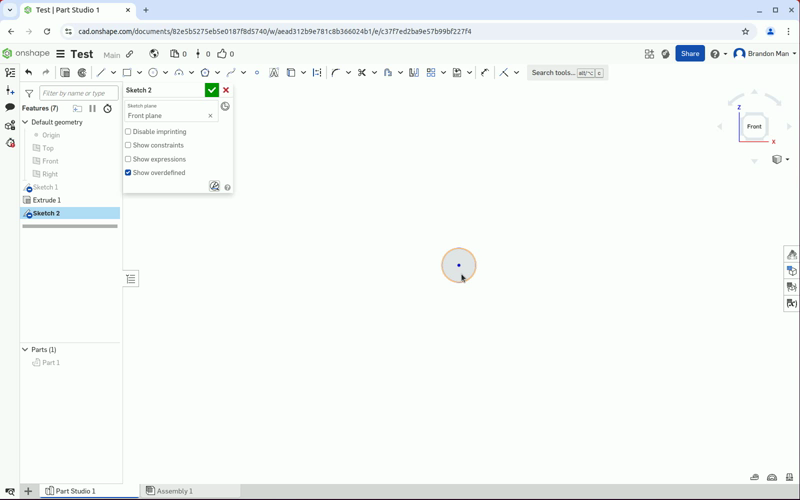
scroll(6)
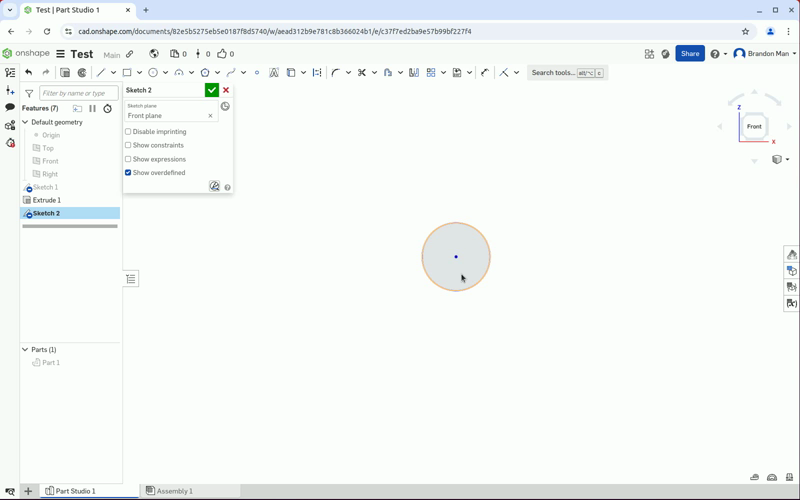
click(461, 273)
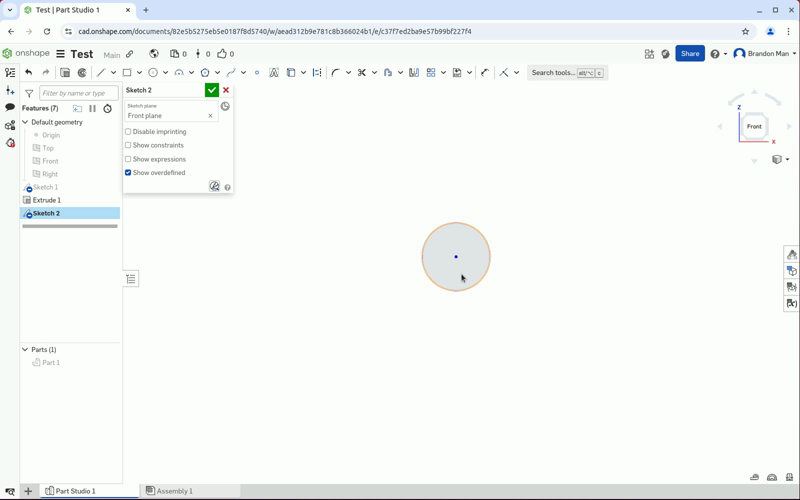
scroll(-6)
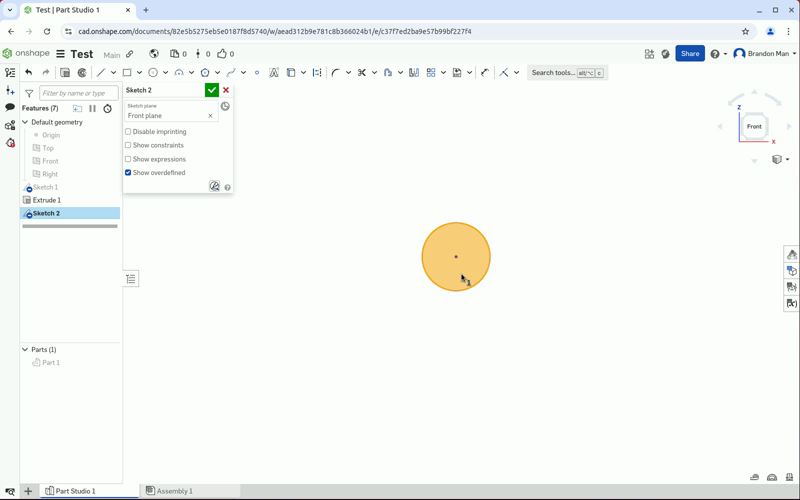
scroll(-6)
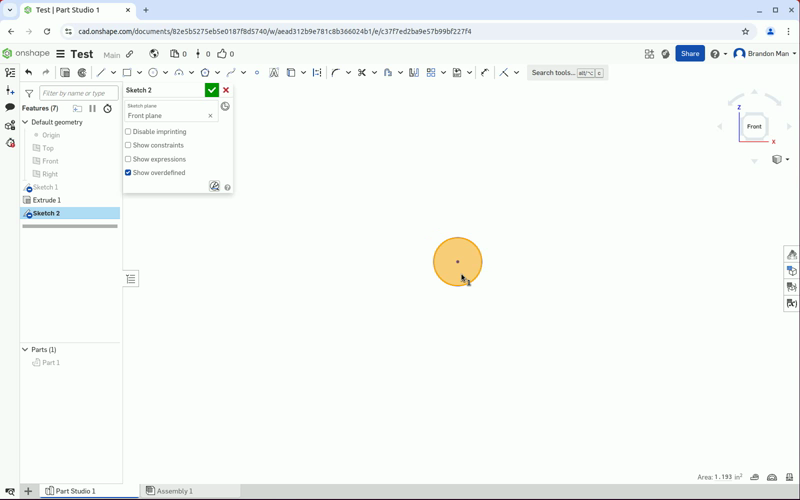
scroll(-6)
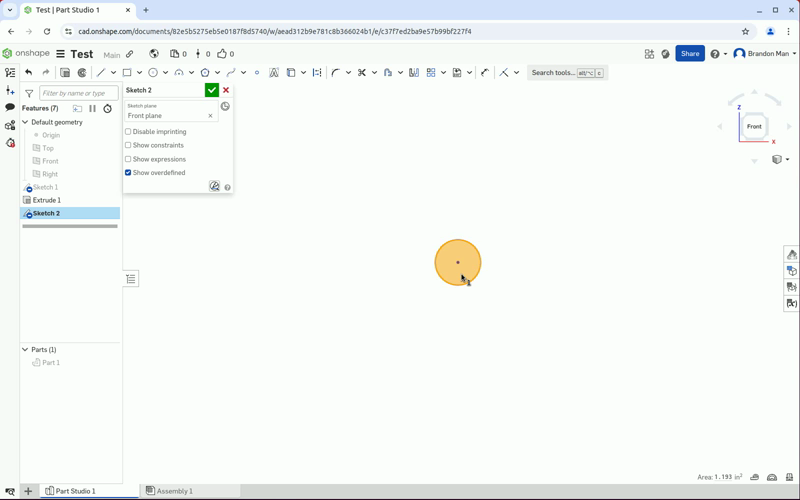
scroll(-6)
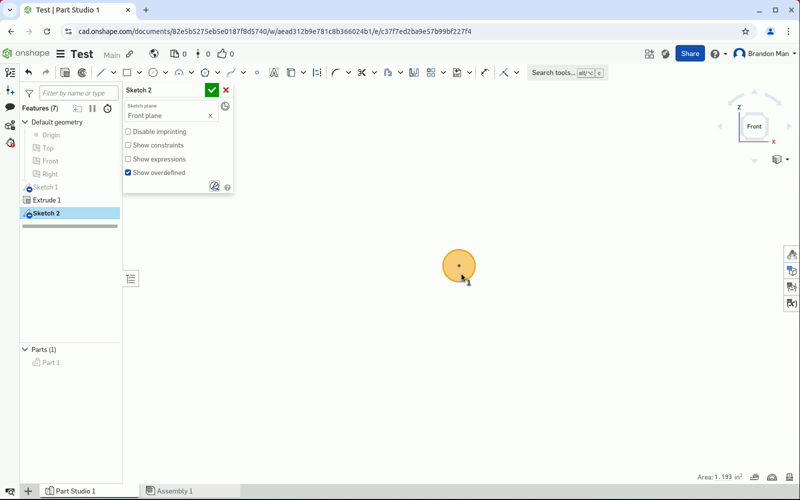
scroll(-6)
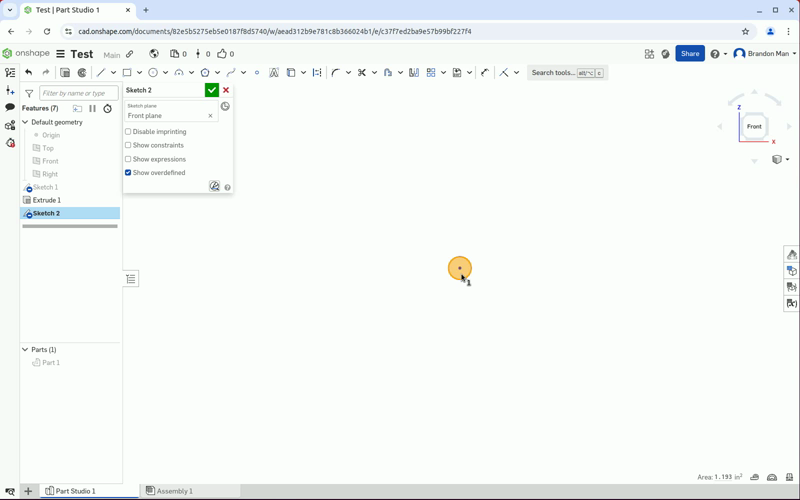
scroll(-6)
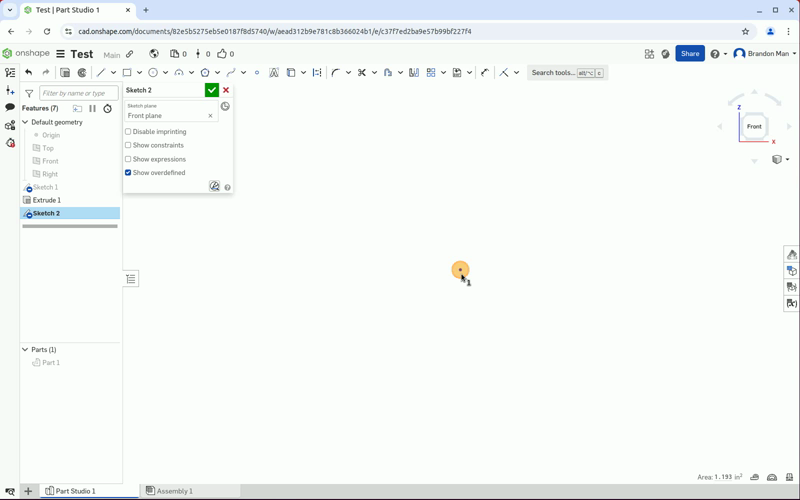
scroll(-6)
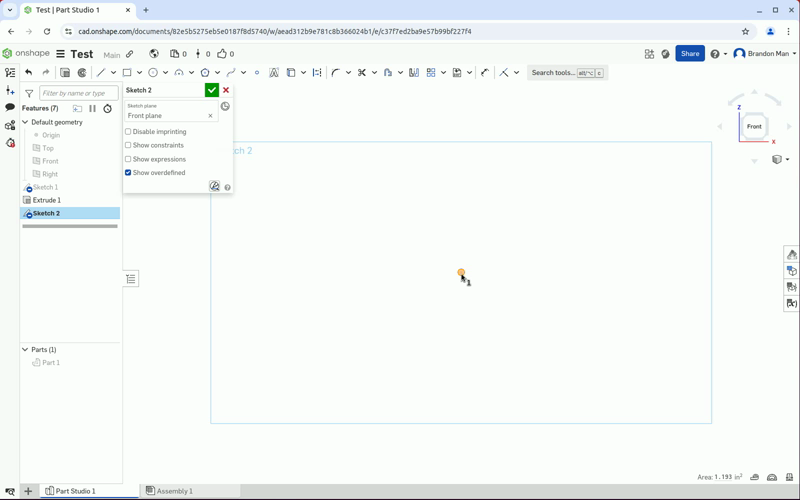
mouse_move(73, 352)
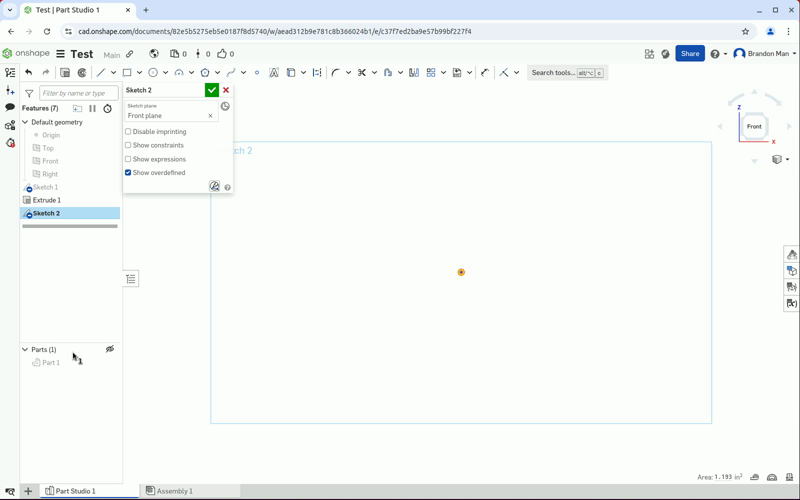
key(shift+y)
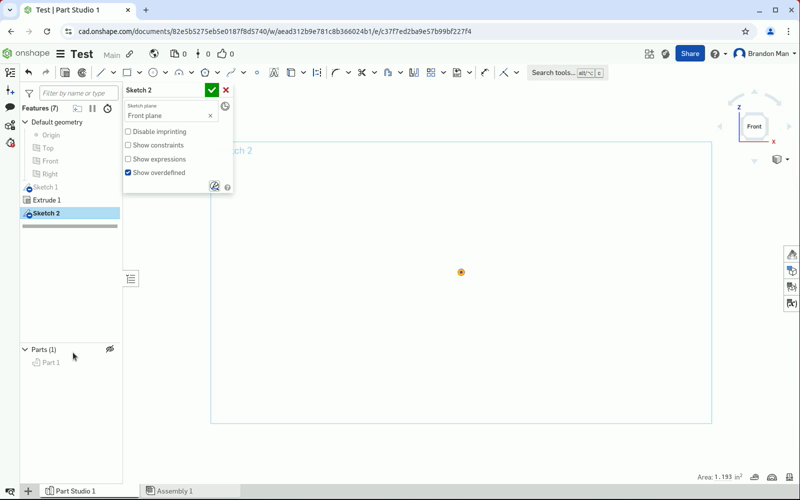
key(shift+e)
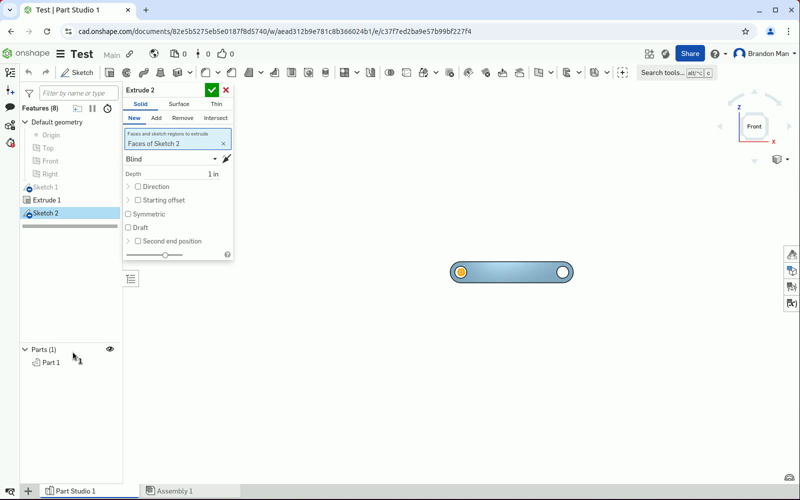
mouse_move(143, 106)
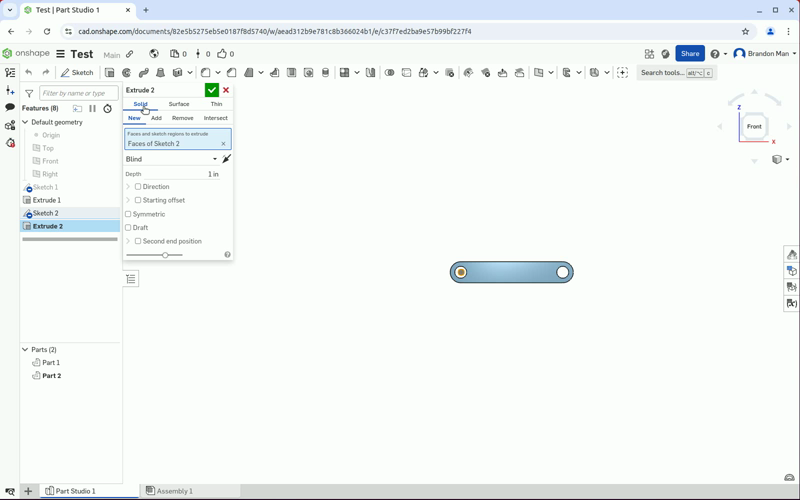
click(143, 106)
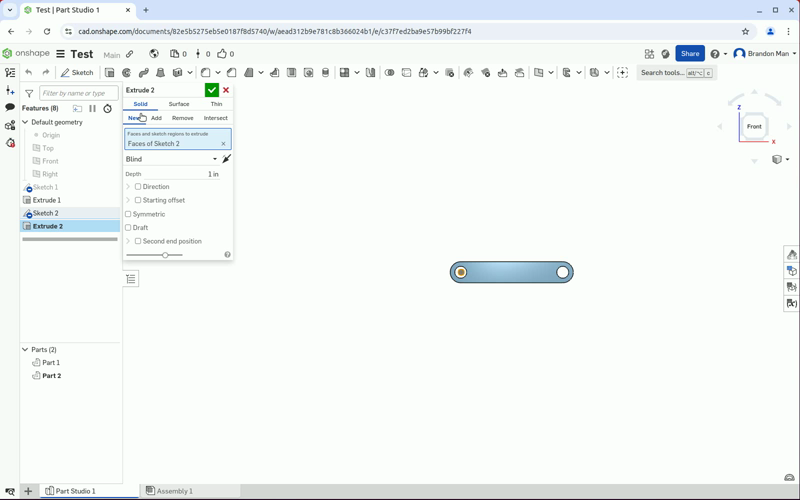
mouse_move(137, 120)
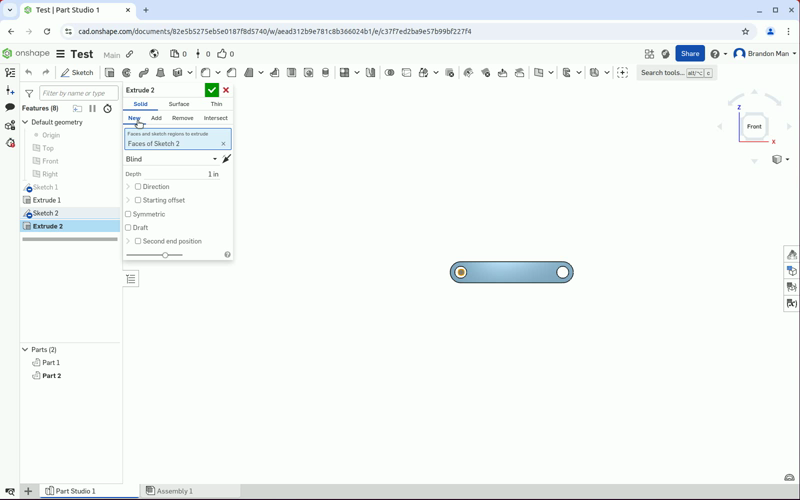
click(137, 120)
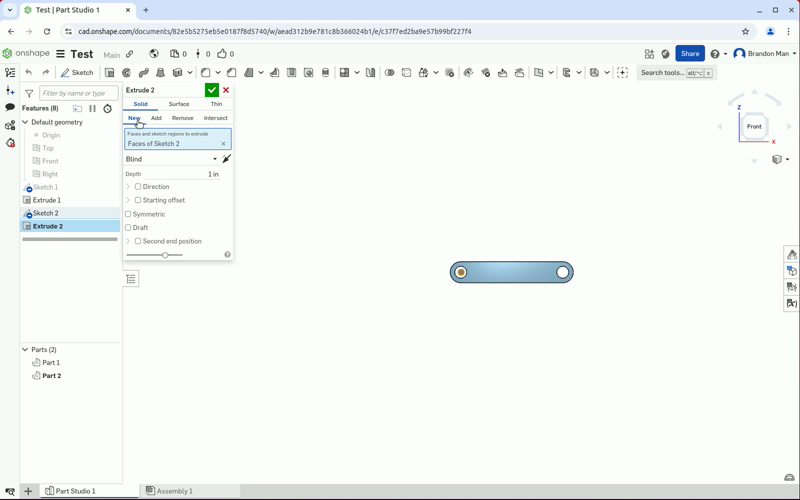
key(tab, 4)
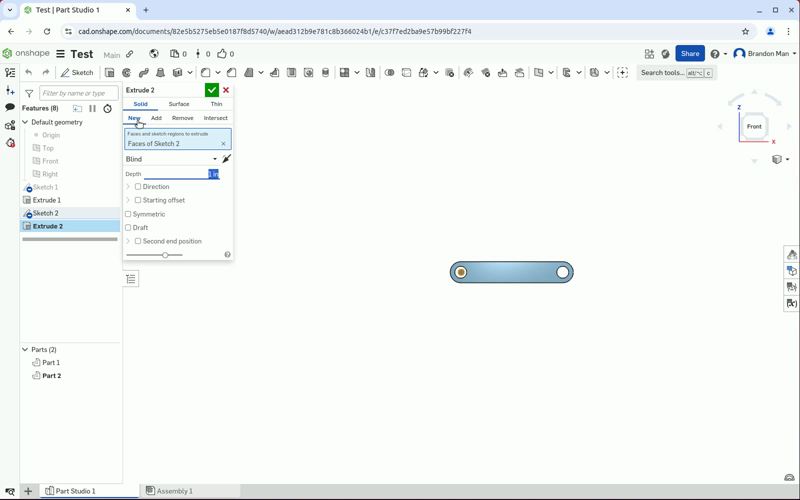
text(2.648)
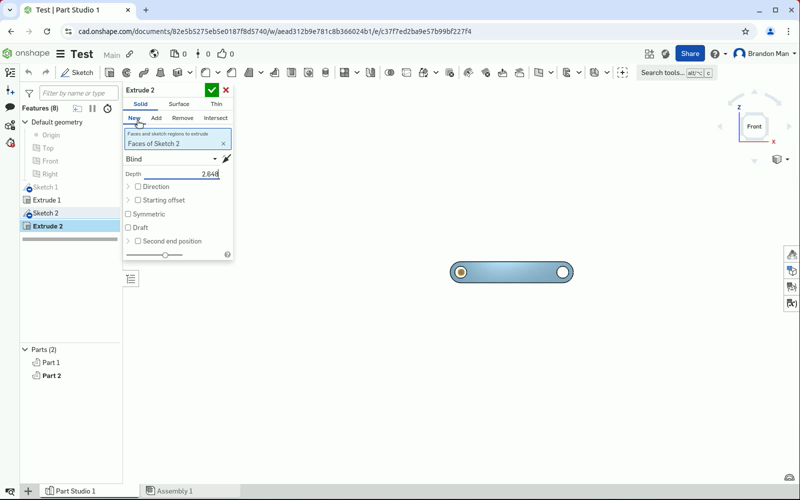
key(enter)
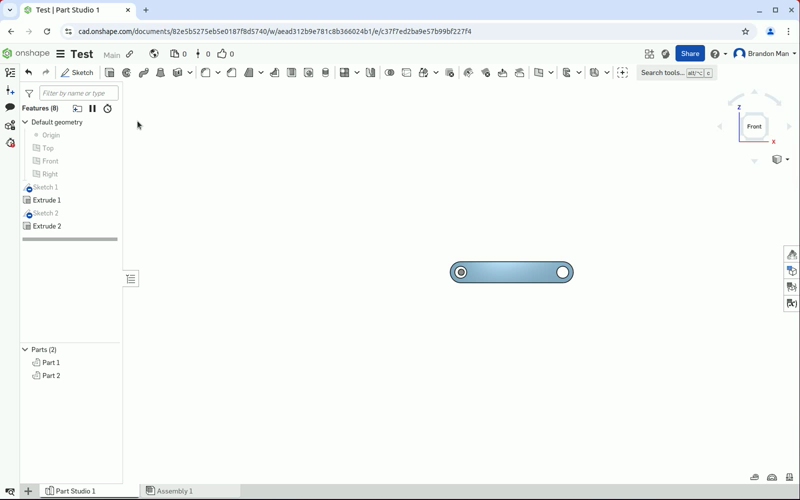
key(shift+h)
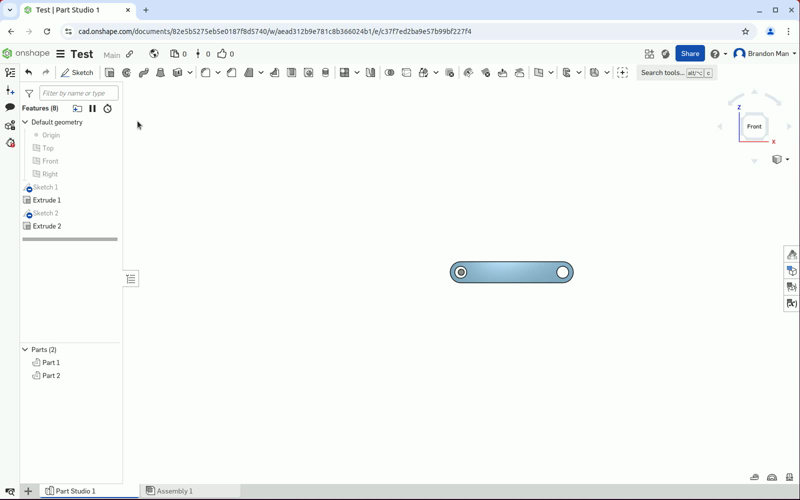
key(shift+h)
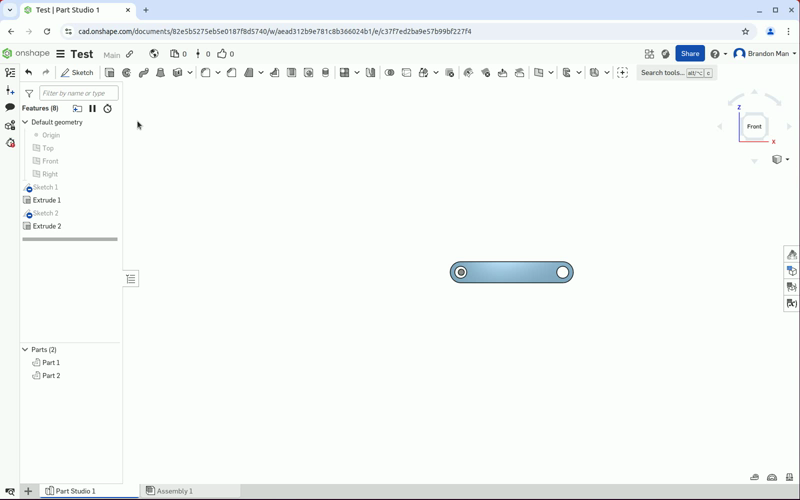
mouse_move(73, 189)
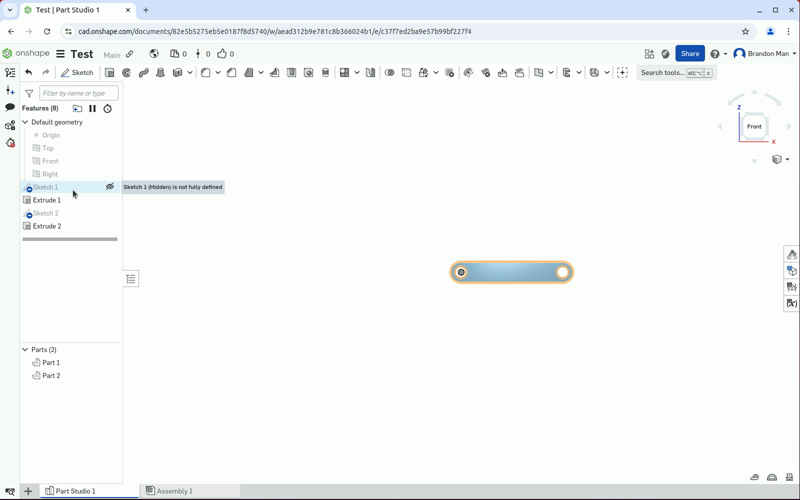
click(73, 189)
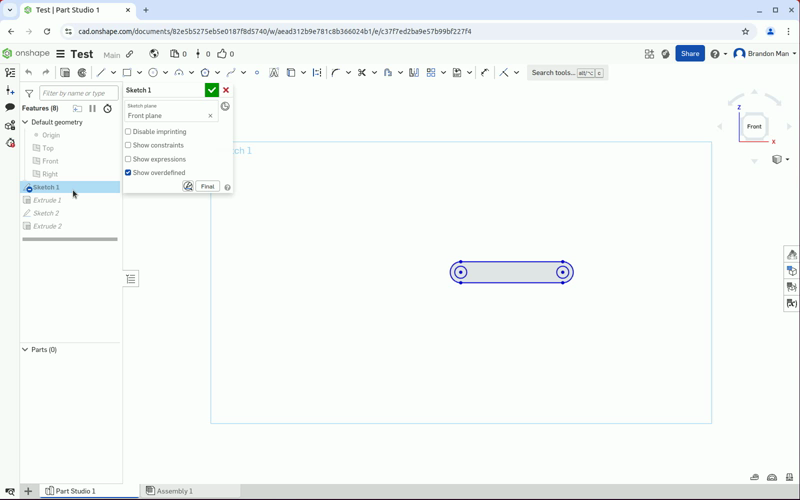
mouse_move(229, 92)
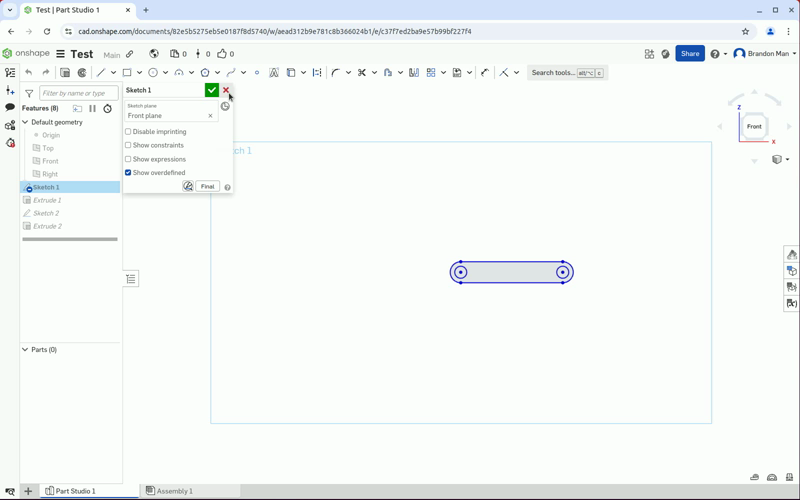
click(229, 92)
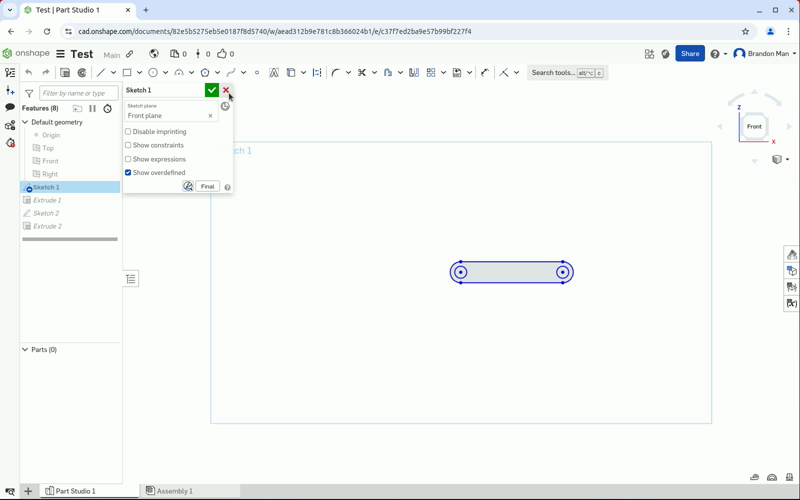
key(shift+s)
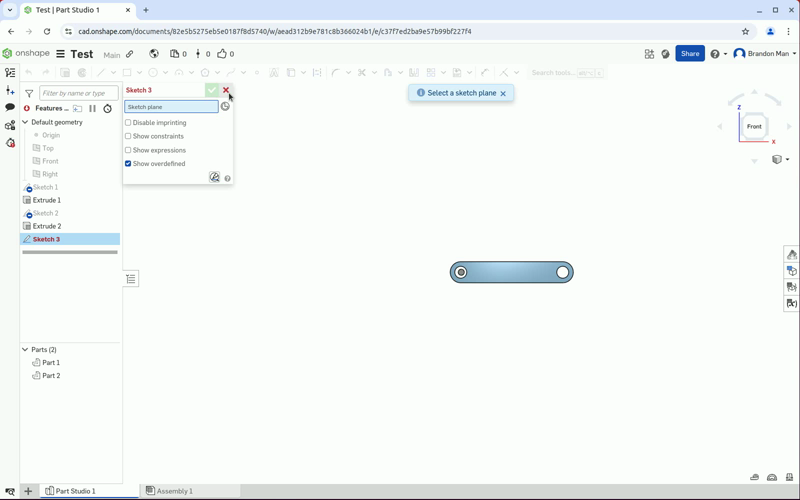
mouse_move(73, 163)
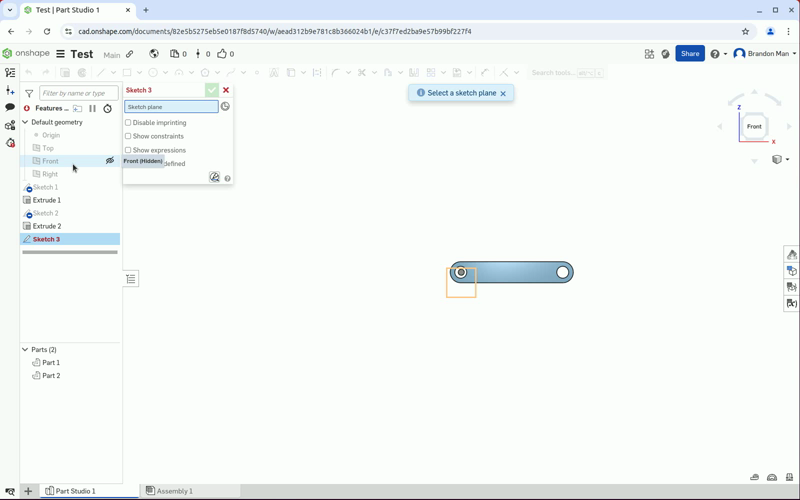
click(73, 163)
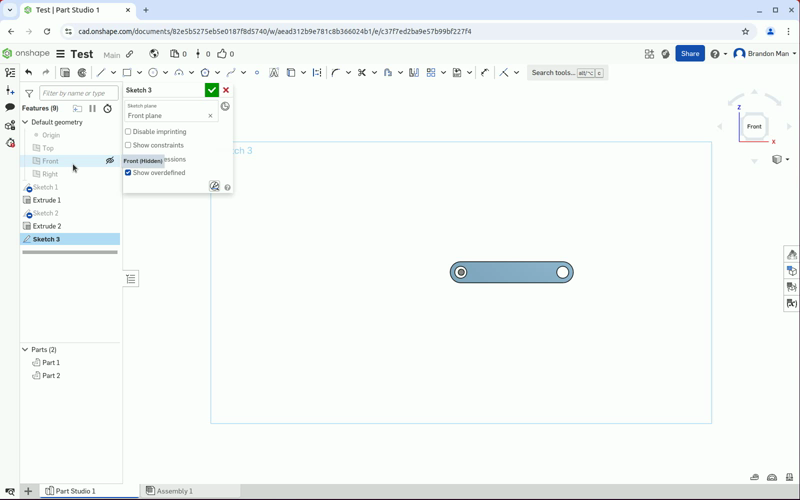
mouse_move(73, 352)
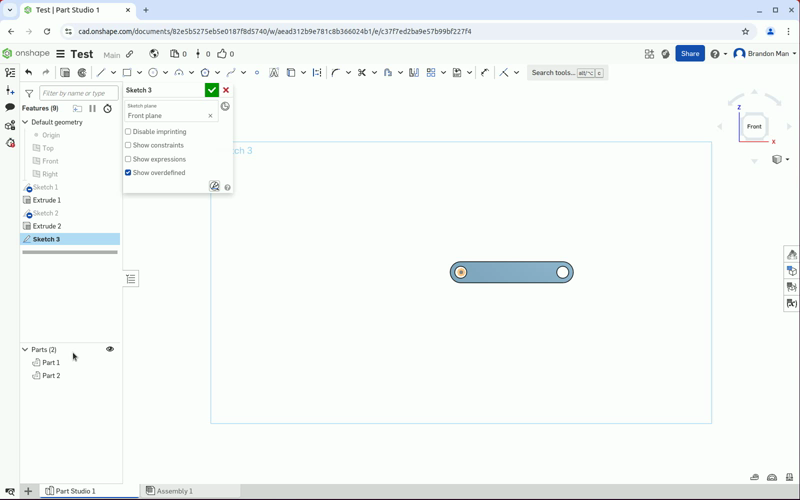
key(y)
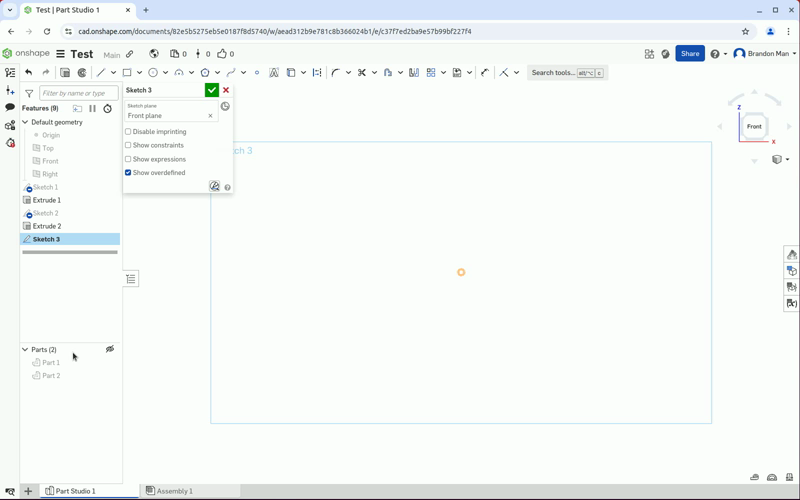
key(c)
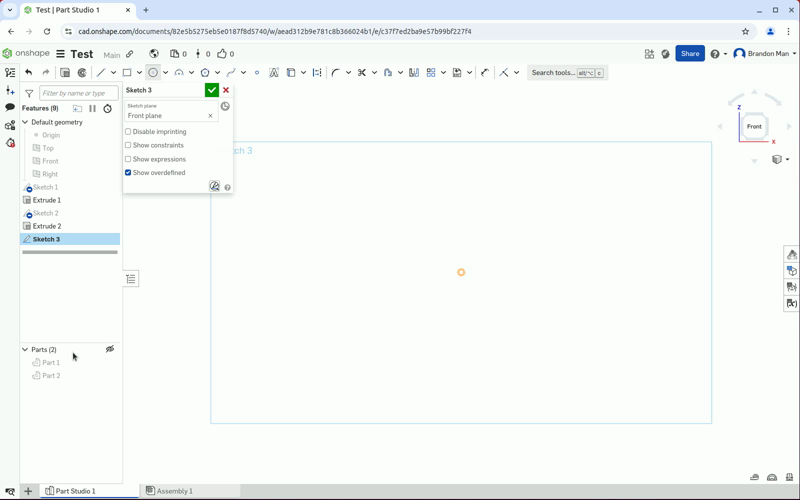
key_down(shift)
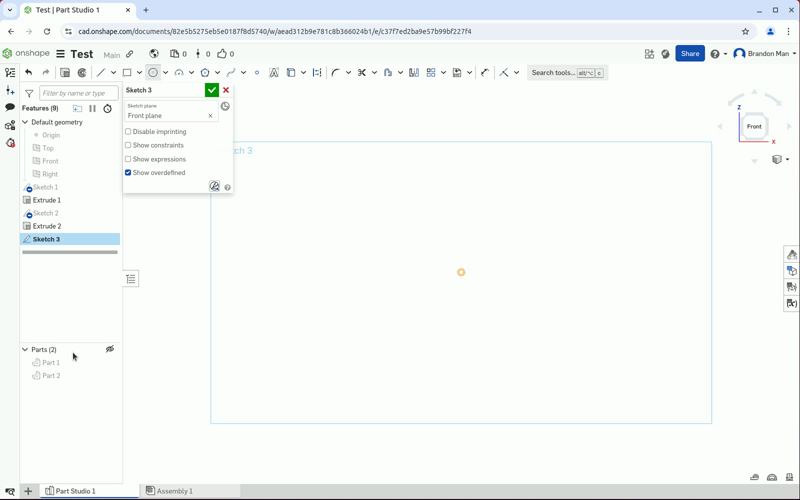
mouse_move(563, 272)
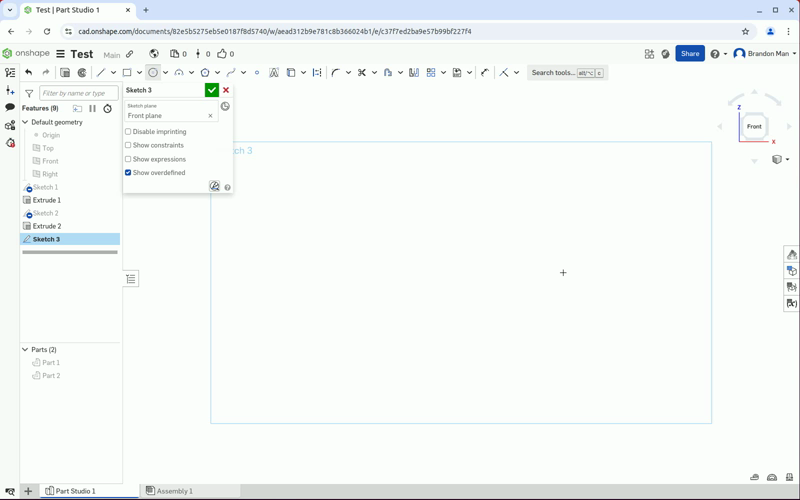
click(563, 272)
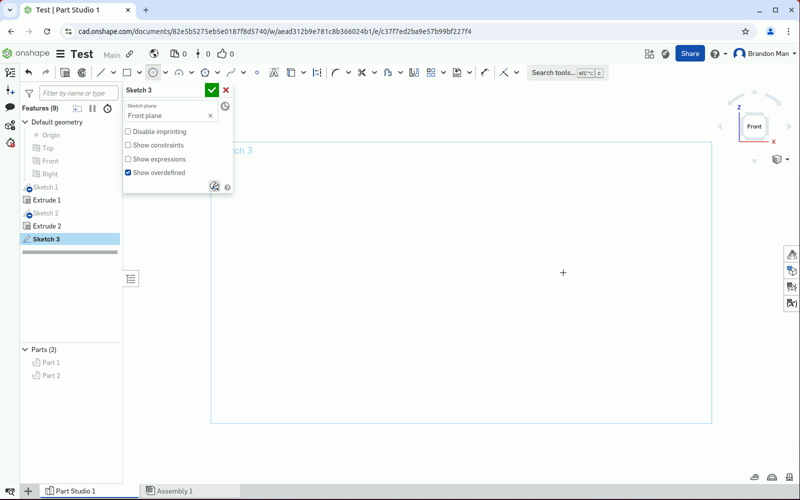
key_up(shift)
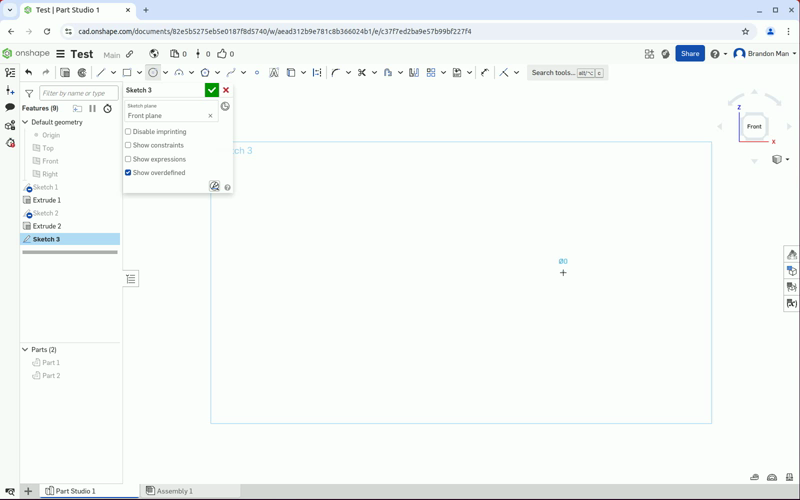
mouse_move(566, 272)
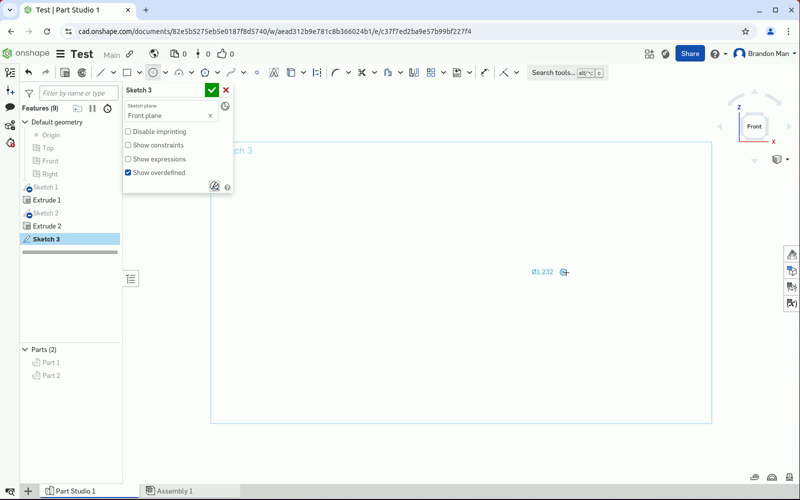
click(566, 272)
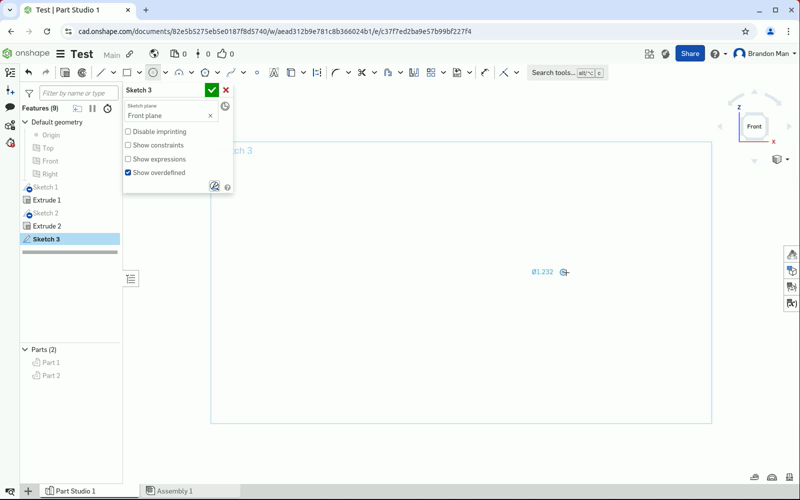
key(esc)
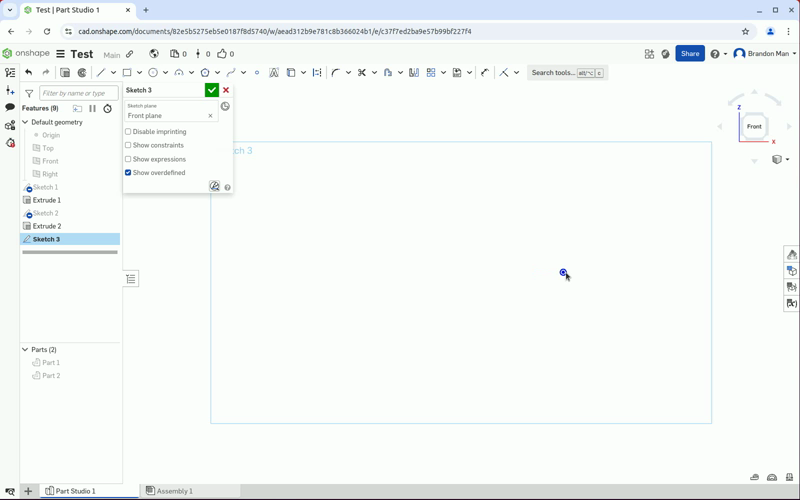
mouse_move(564, 269)
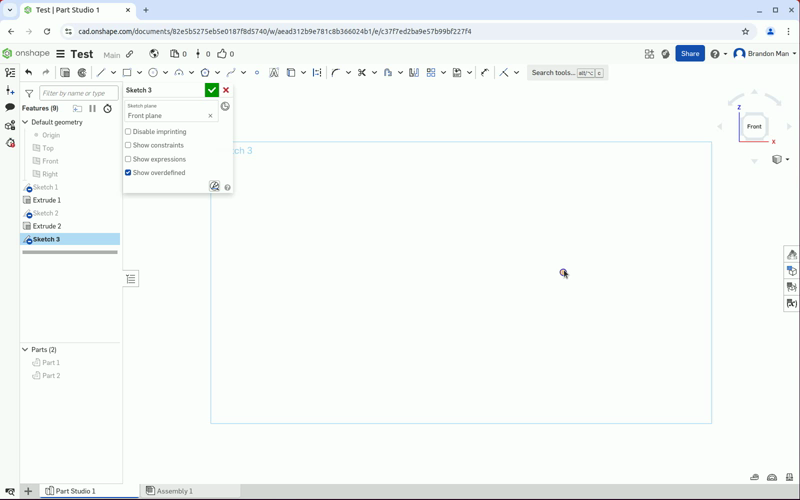
scroll(6)
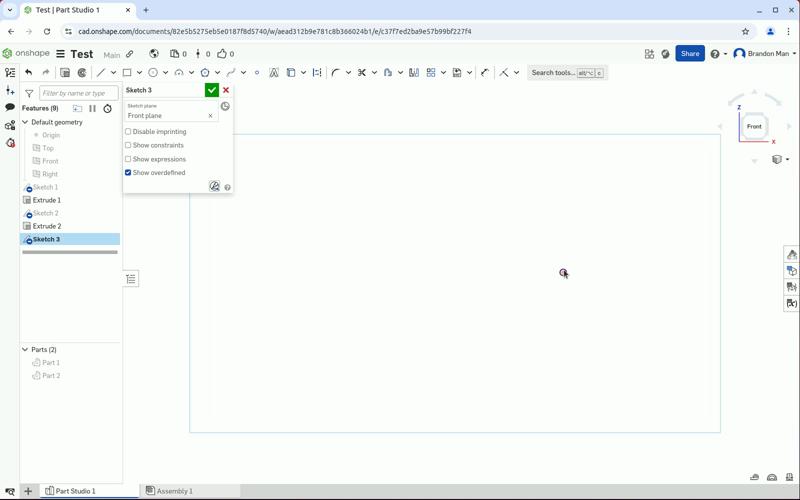
scroll(6)
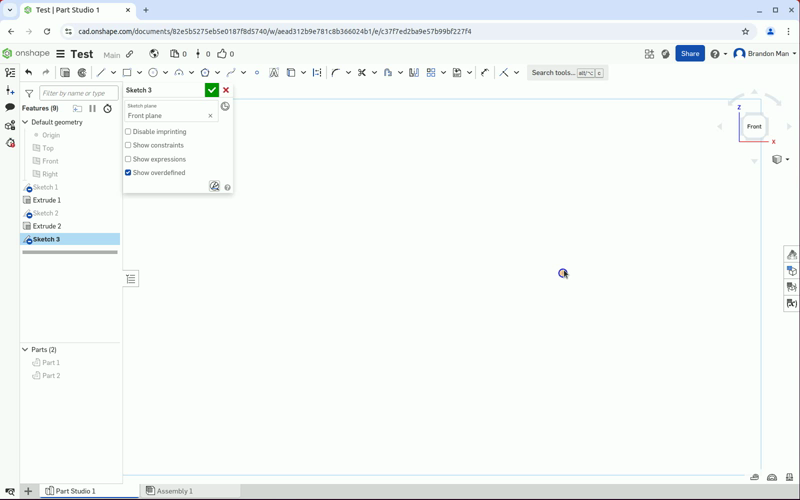
scroll(6)
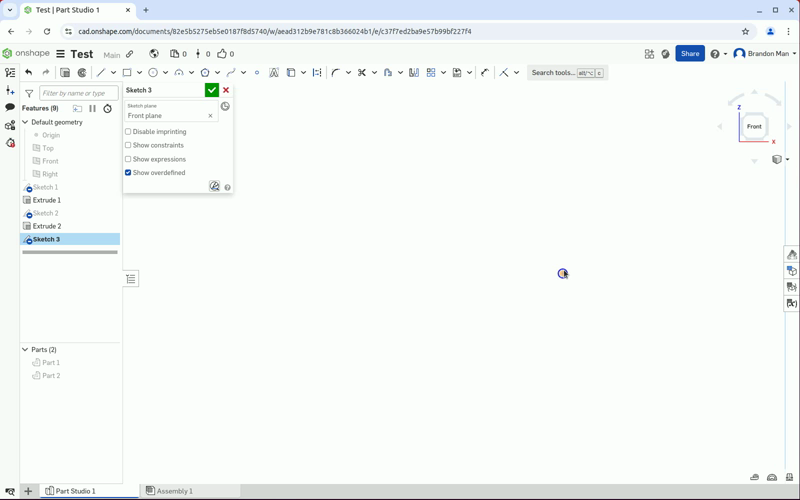
scroll(6)
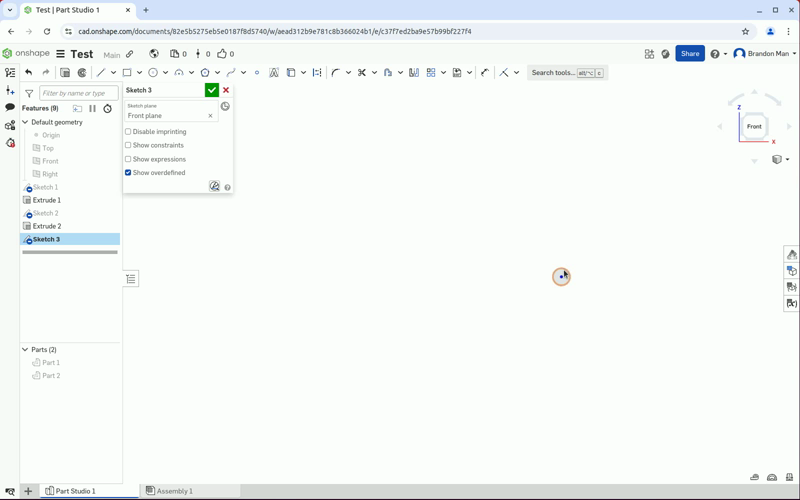
scroll(6)
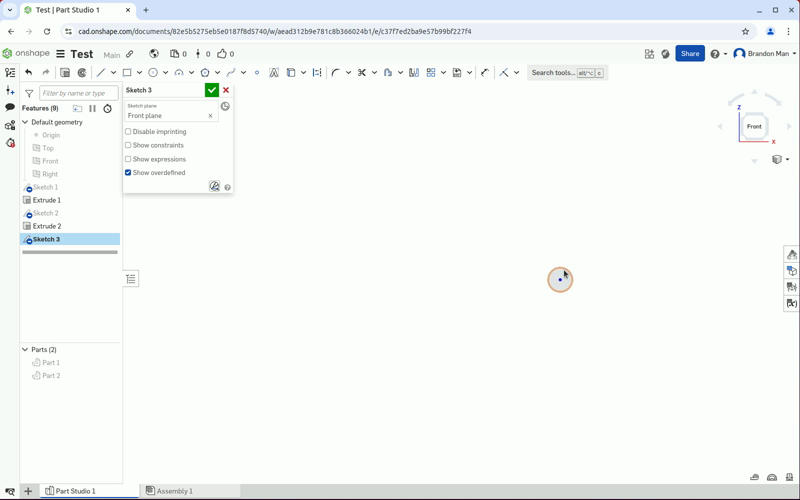
scroll(6)
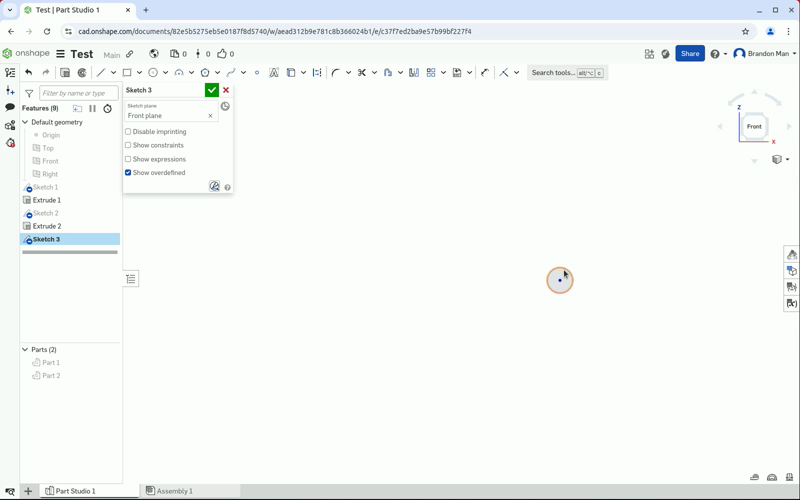
scroll(6)
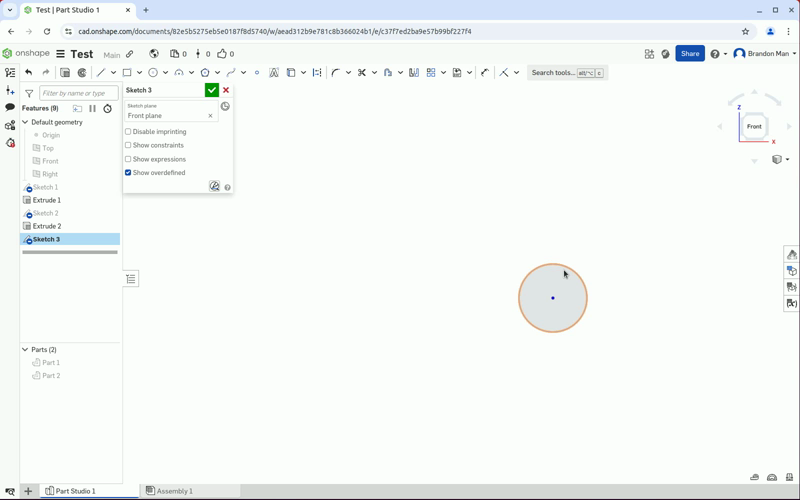
click(564, 269)
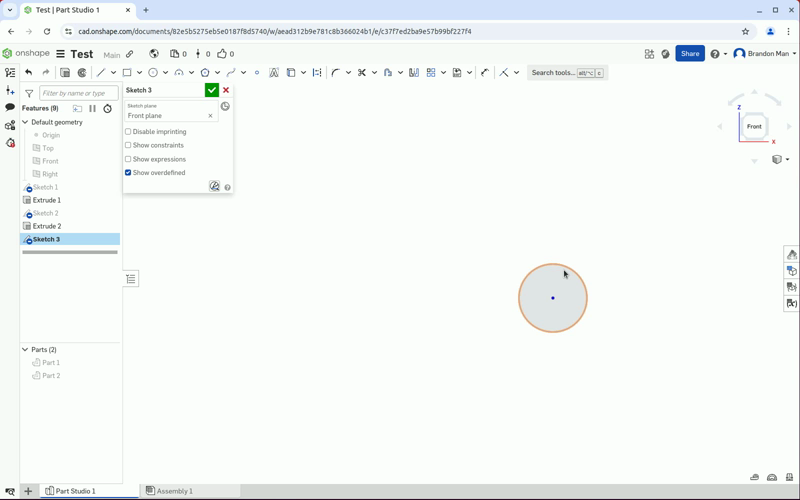
scroll(-6)
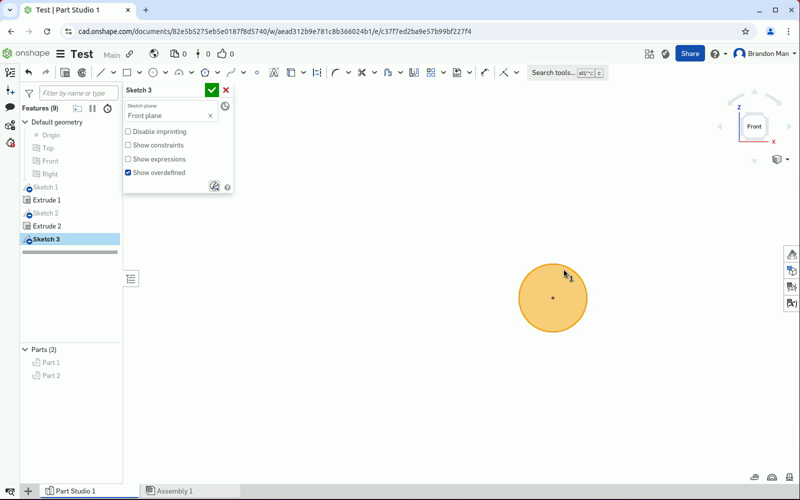
scroll(-6)
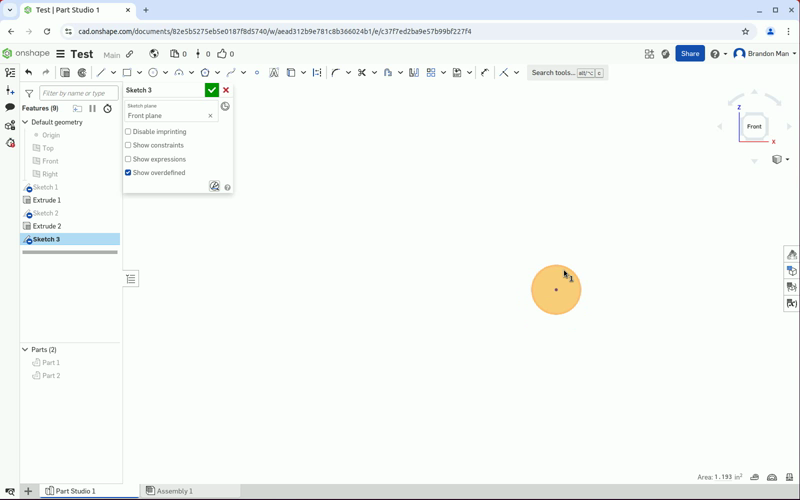
scroll(-6)
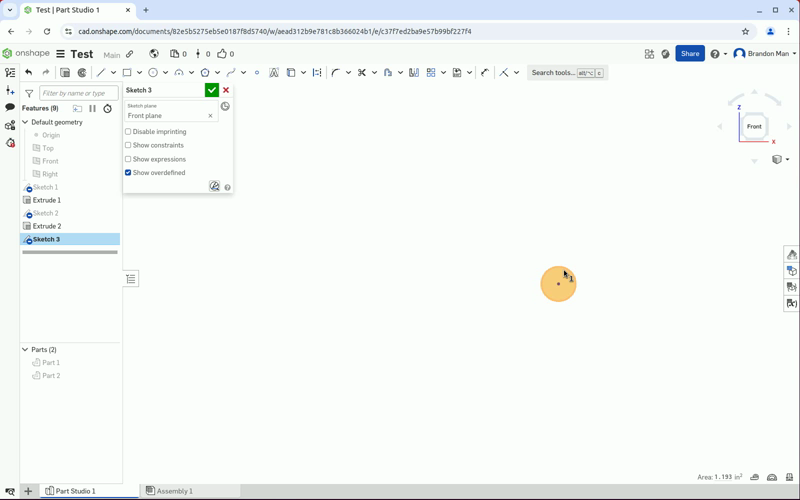
scroll(-6)
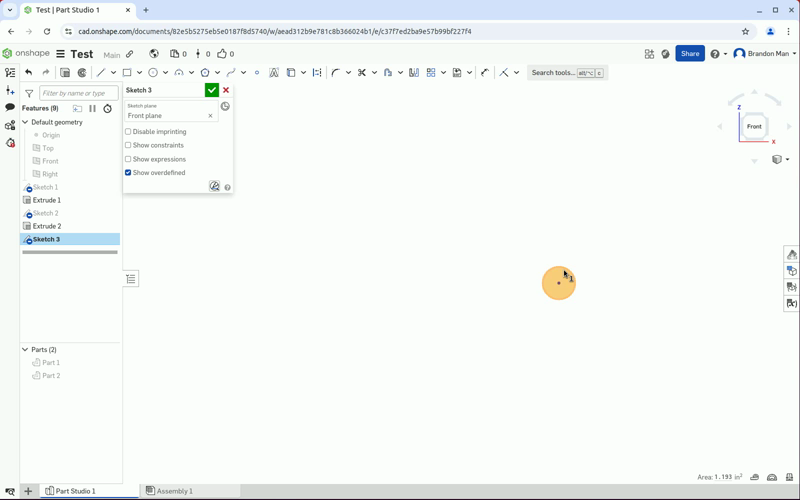
scroll(-6)
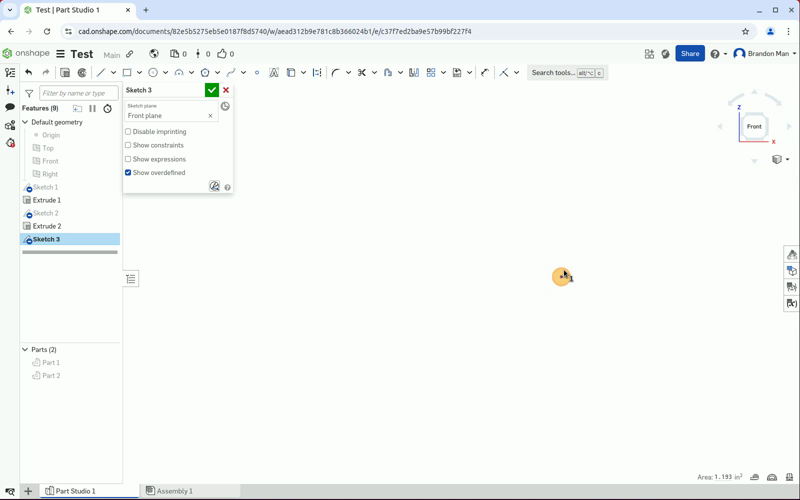
scroll(-6)
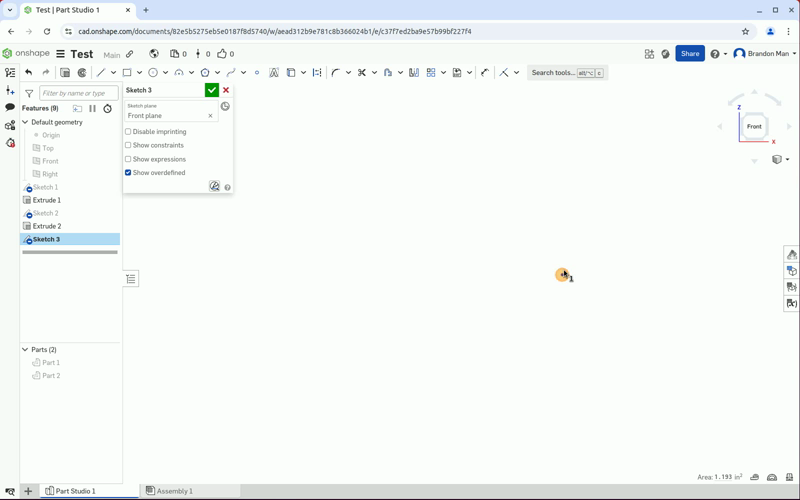
scroll(-6)
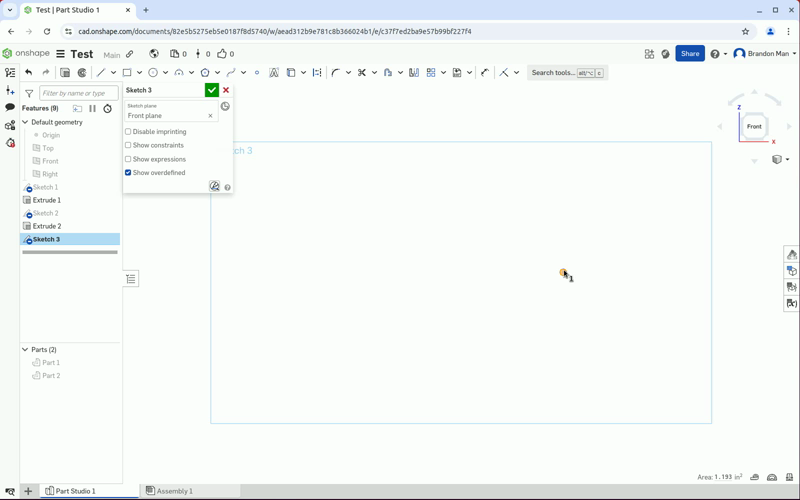
mouse_move(73, 352)
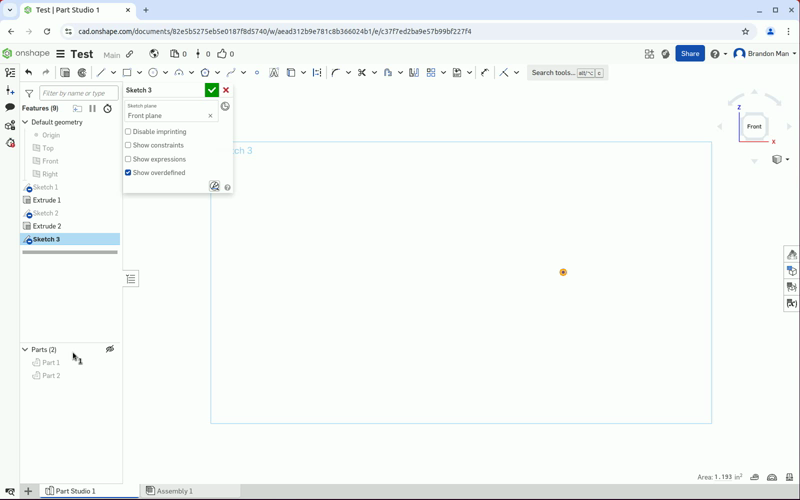
key(shift+y)
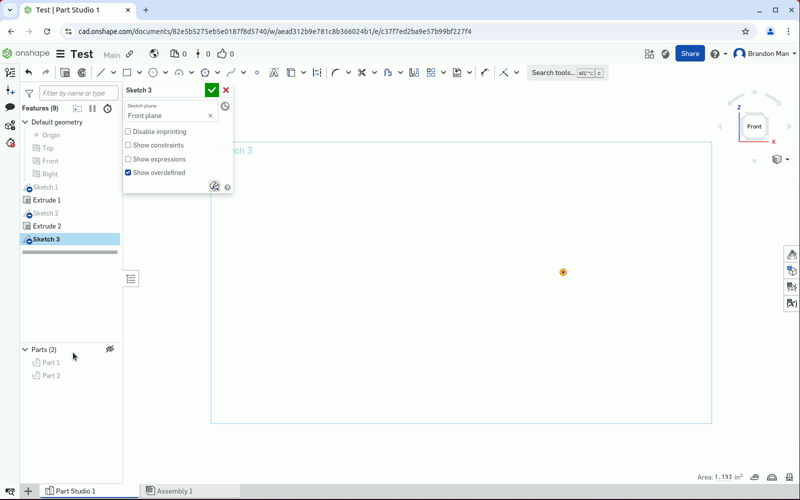
key(shift+e)
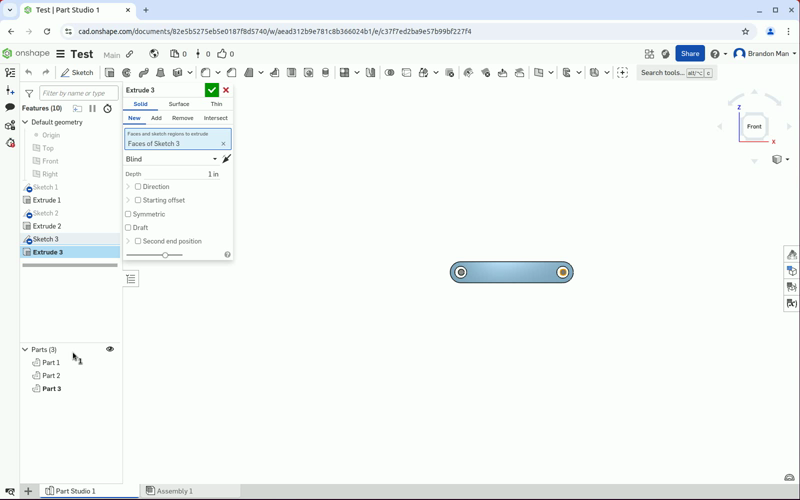
mouse_move(143, 106)
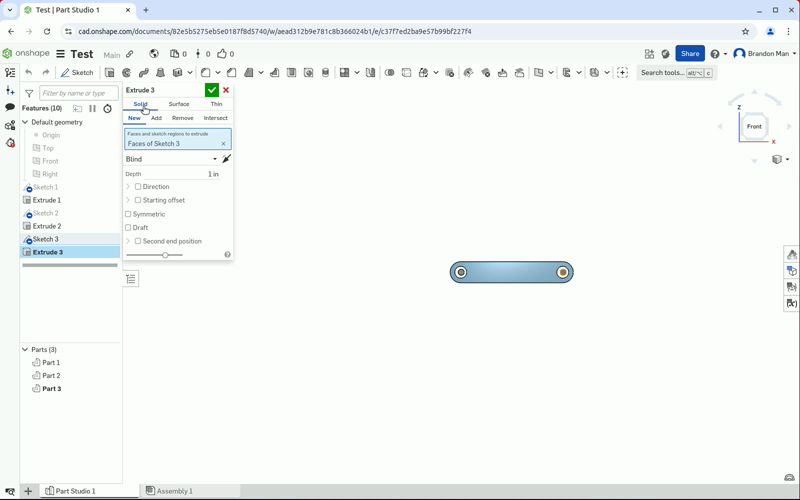
click(143, 106)
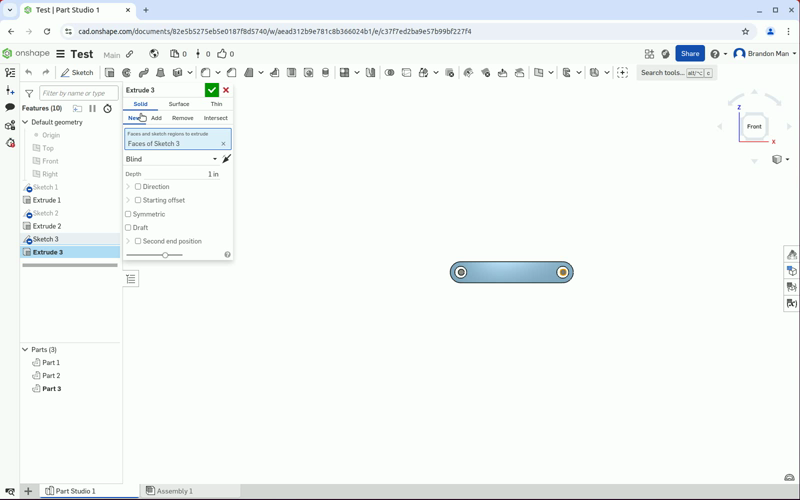
mouse_move(137, 120)
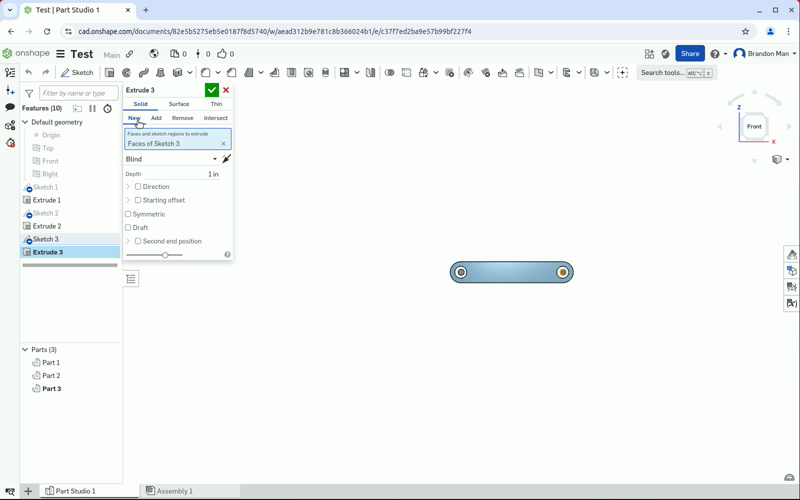
click(137, 120)
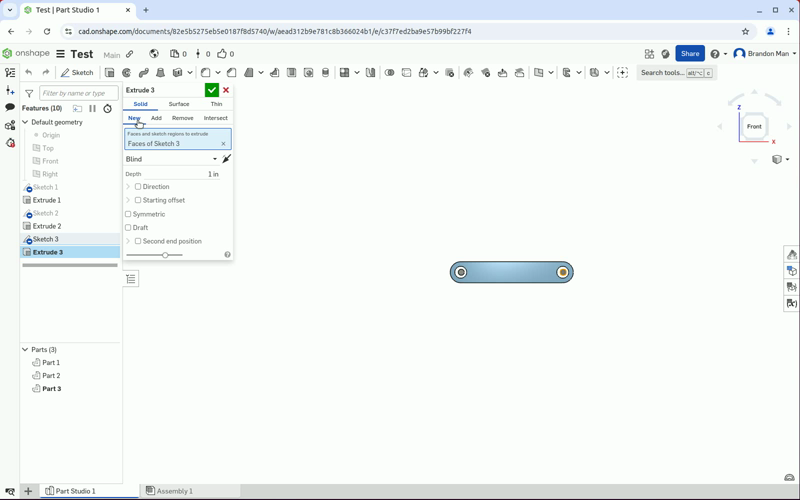
key(tab, 4)
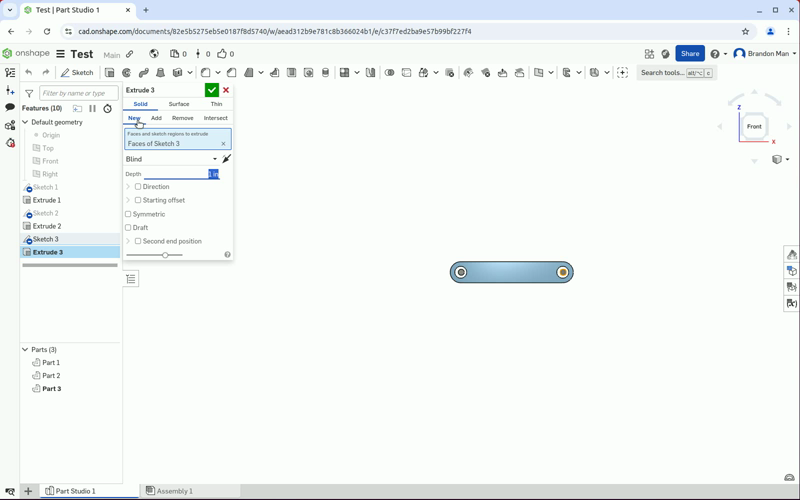
text(2.648)
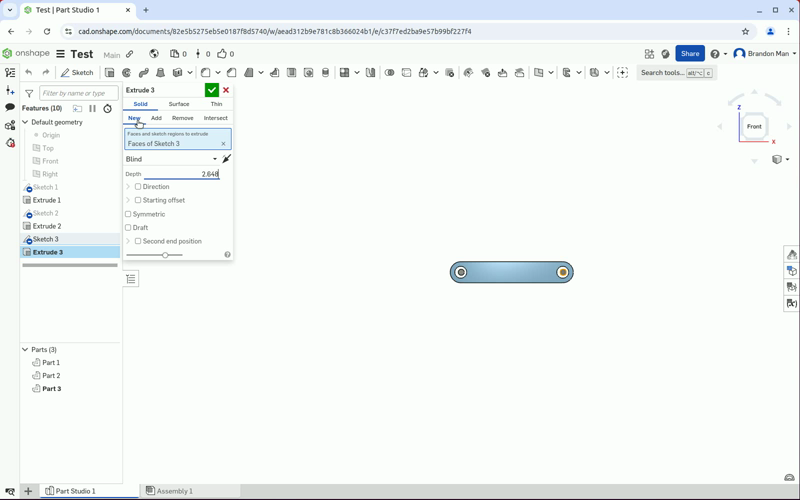
key(enter)
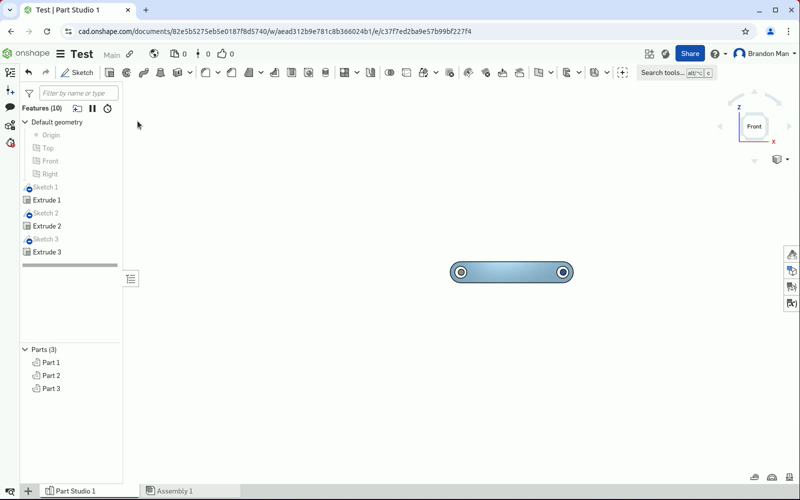
key(shift+h)
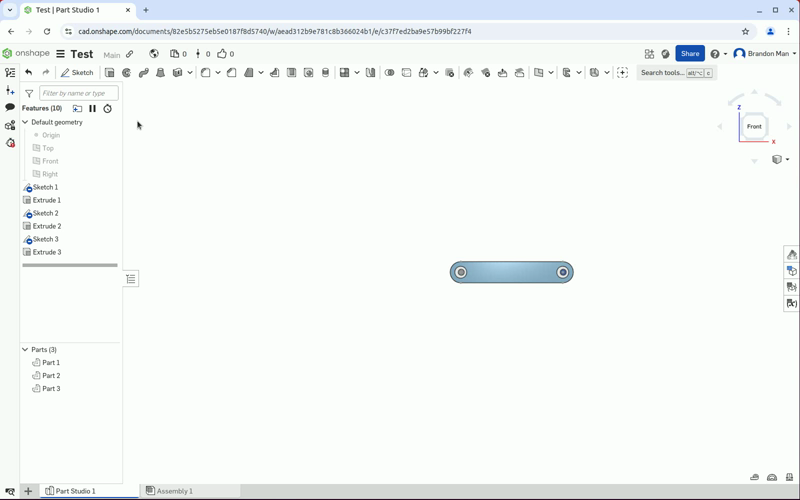
key(shift+h)
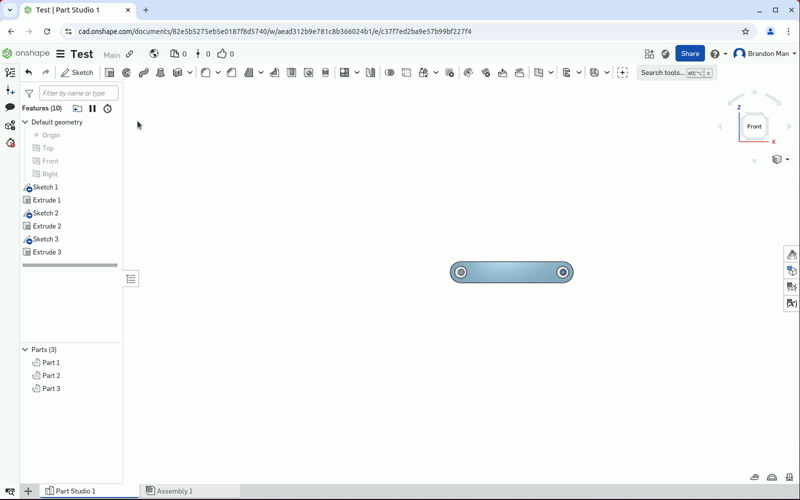
key(shift+7)
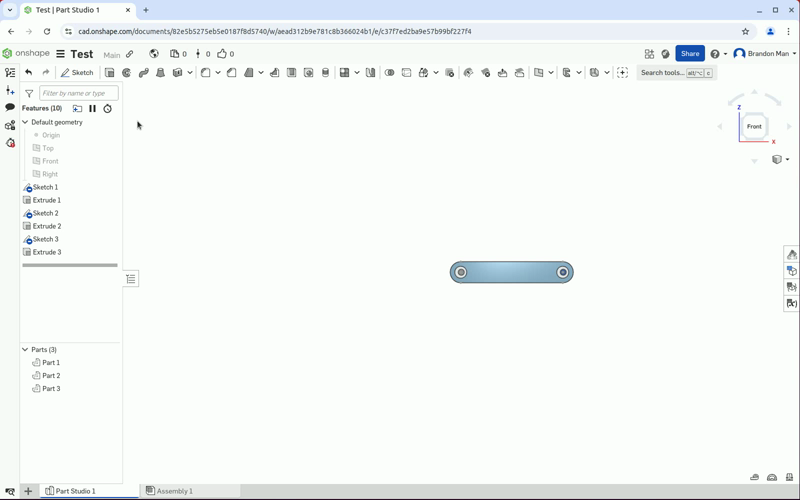
key(left, 2)
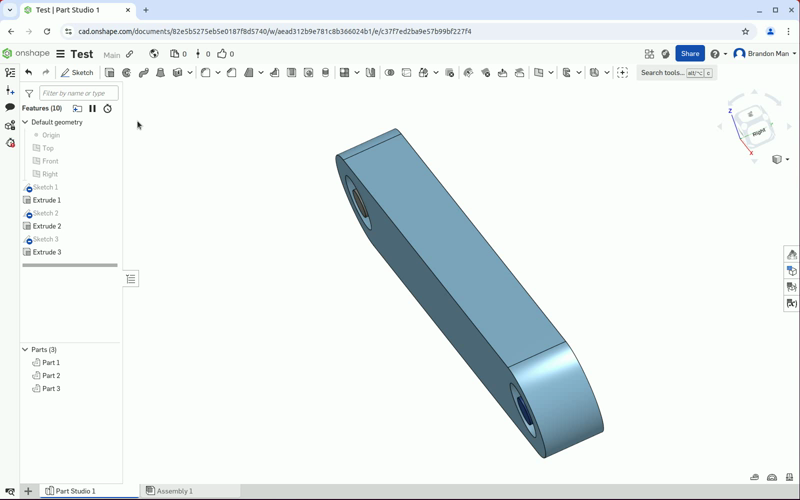
key(down, 2)
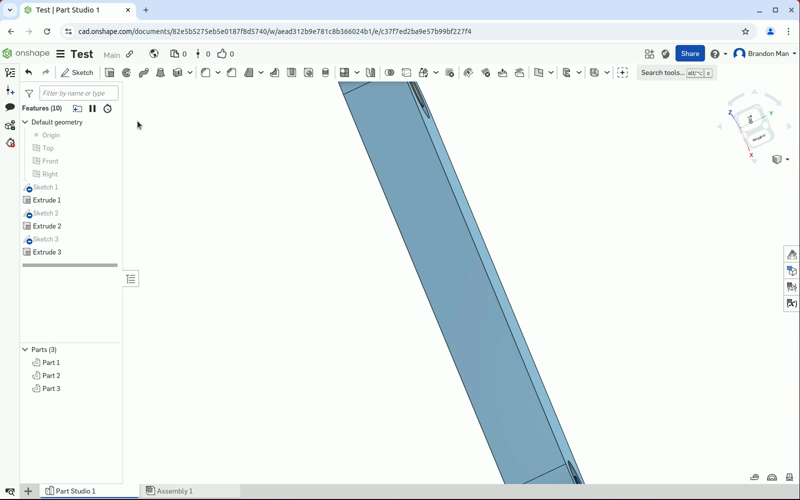
key(up, 2)
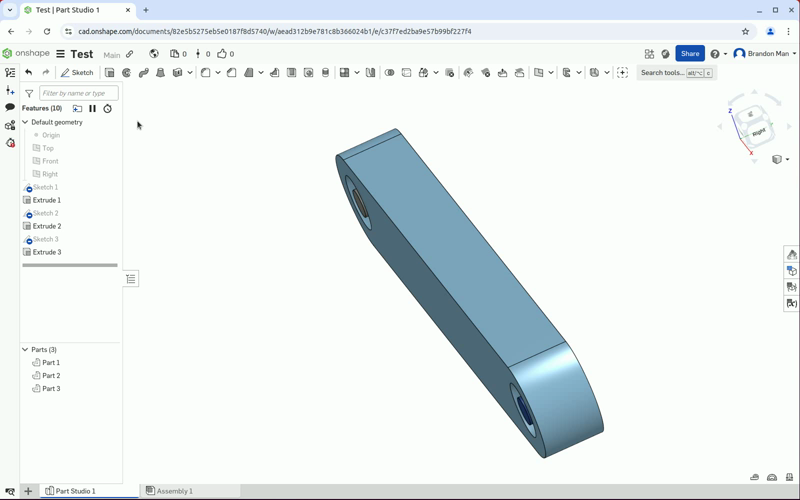
key(right, 2)
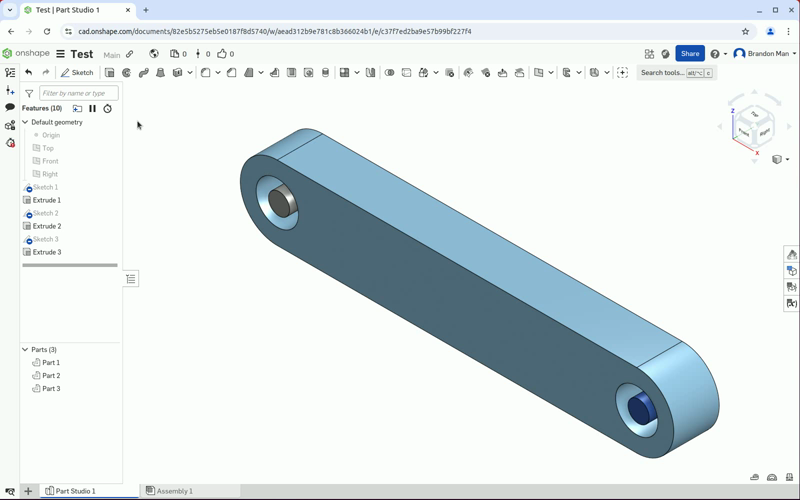
mouse_move(73, 189)
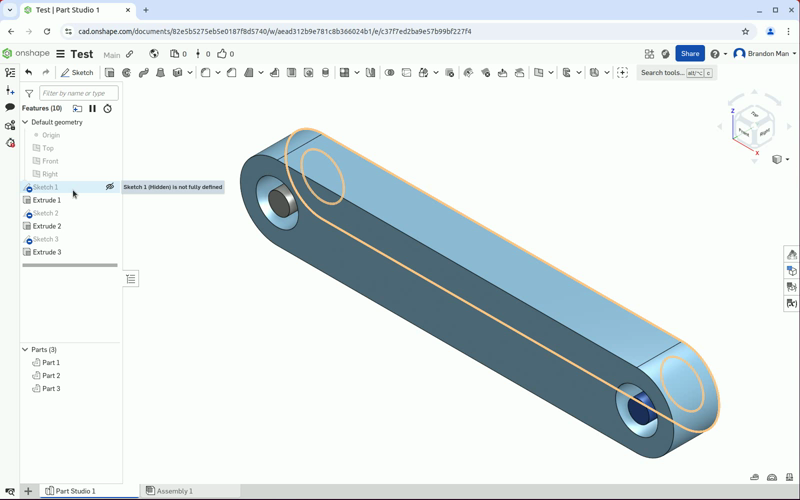
click(73, 189)